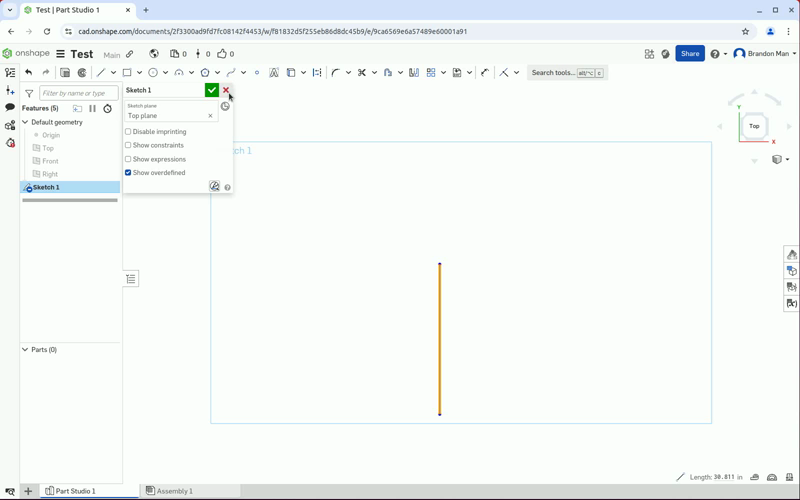
key(shift+h)
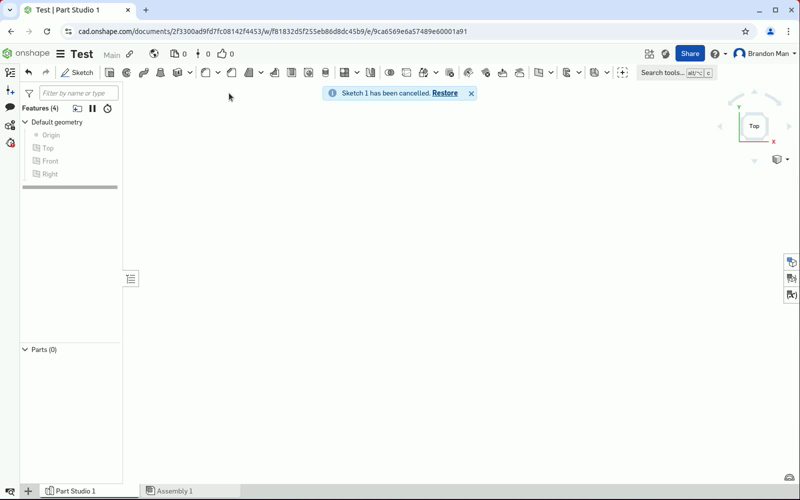
mouse_move(73, 352)
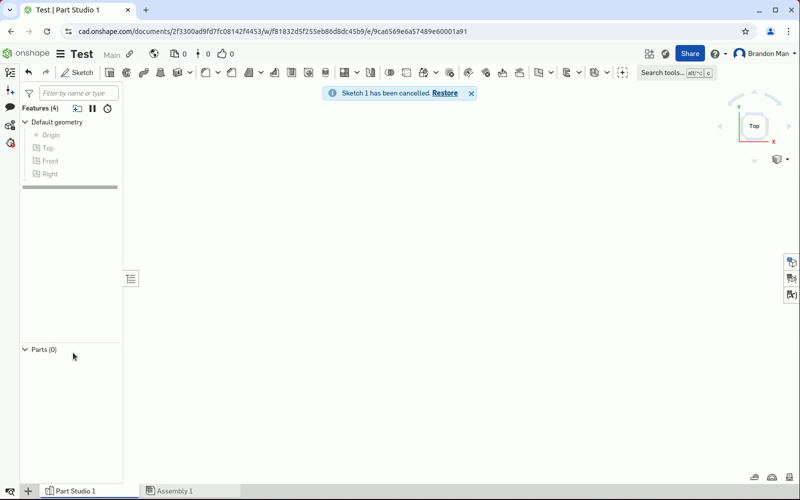
key(y)
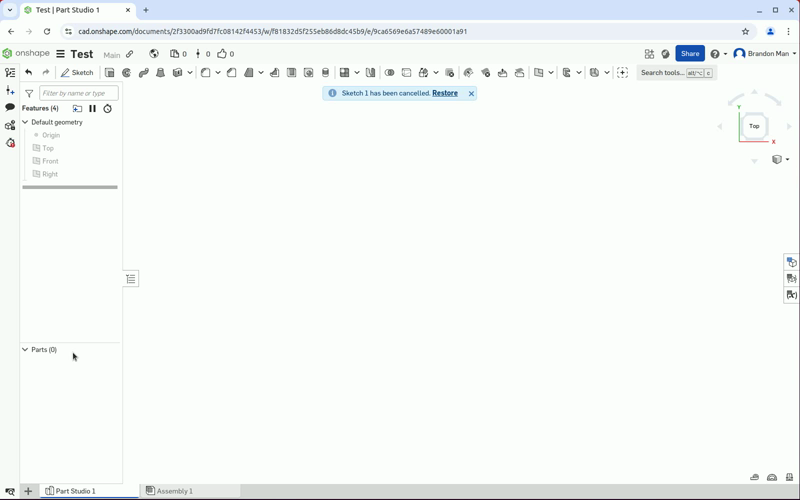
key(shift+p)
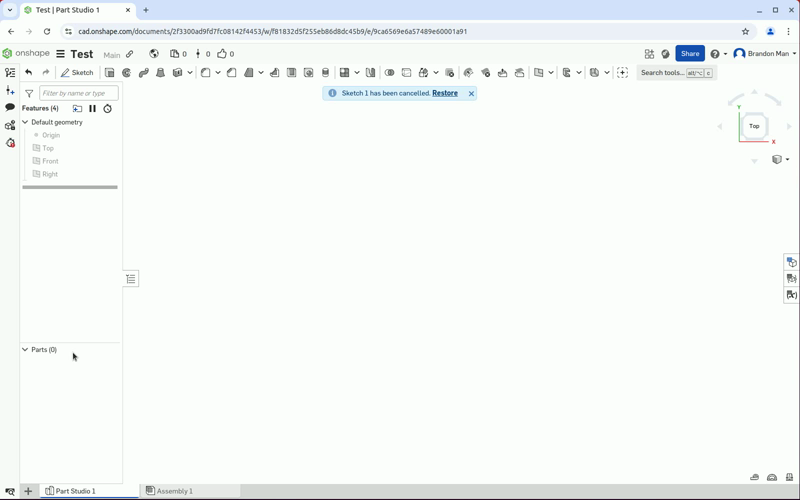
key(space)
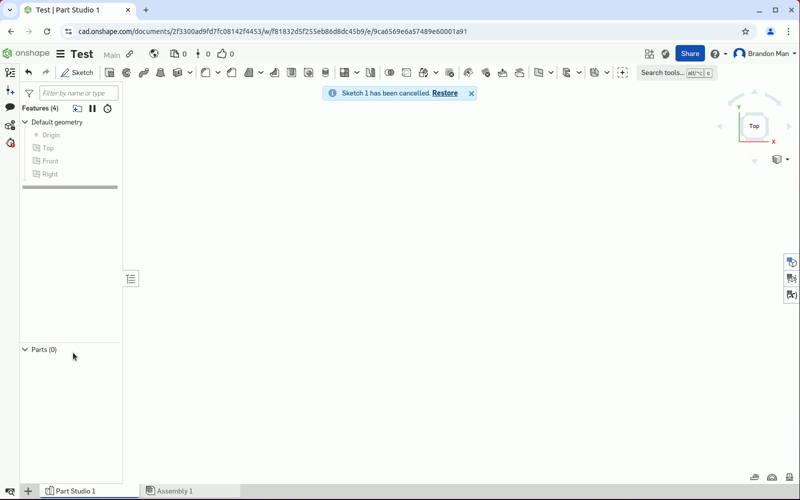
key_down(shift)
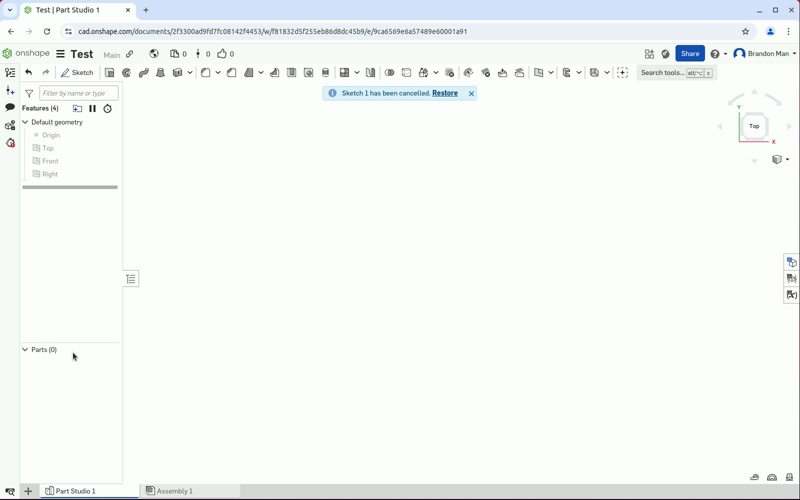
key(up)
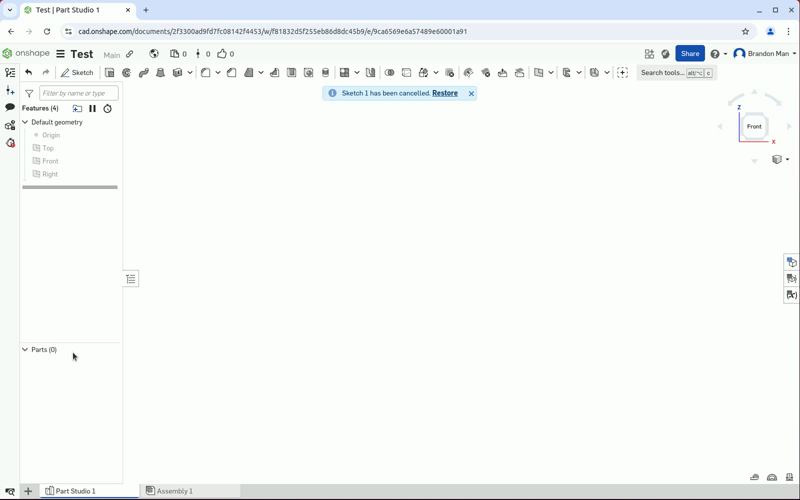
key_up(shift)
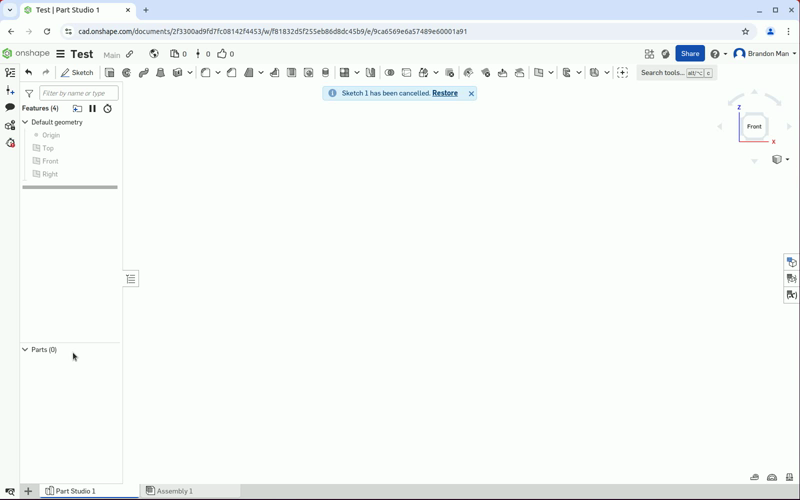
mouse_move(73, 352)
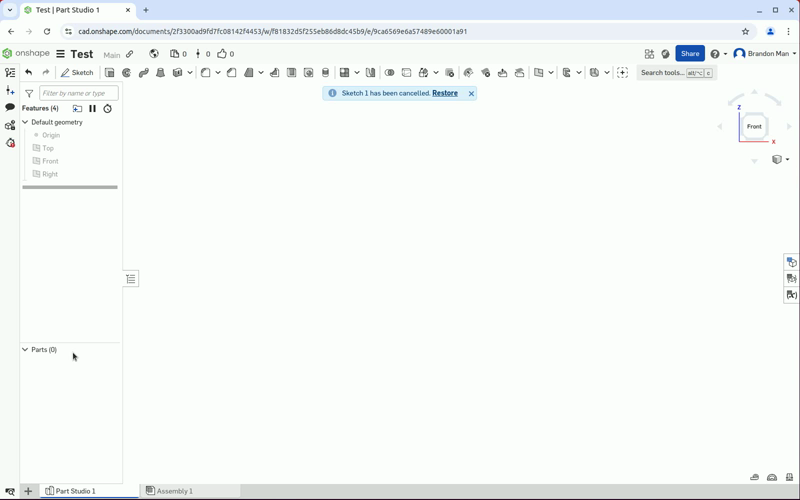
key(shift+y)
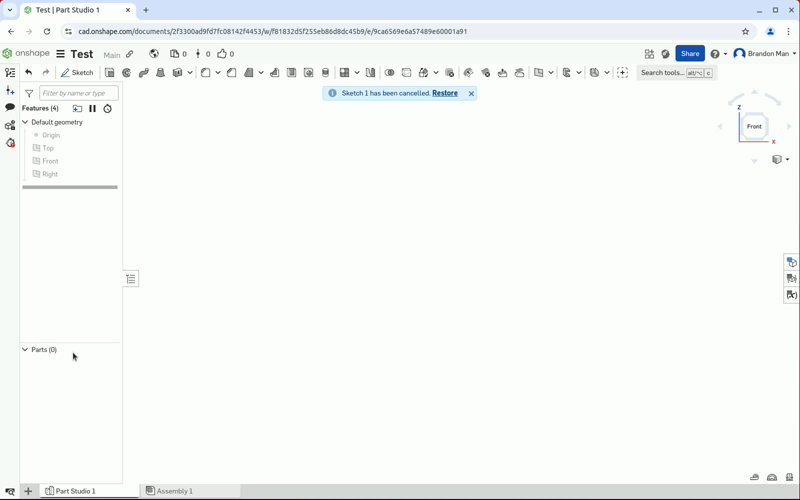
key(shift+s)
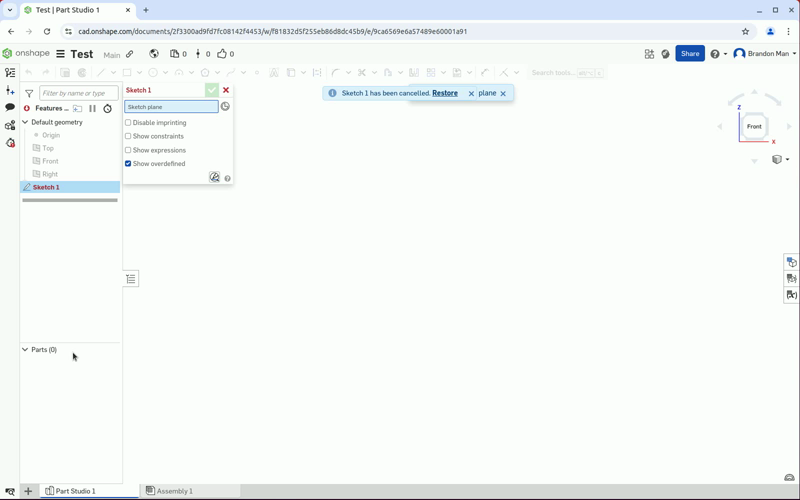
mouse_move(73, 163)
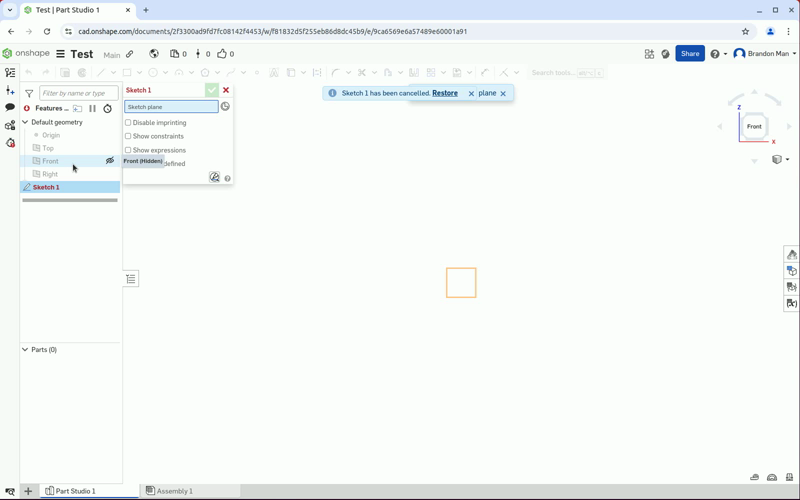
click(73, 163)
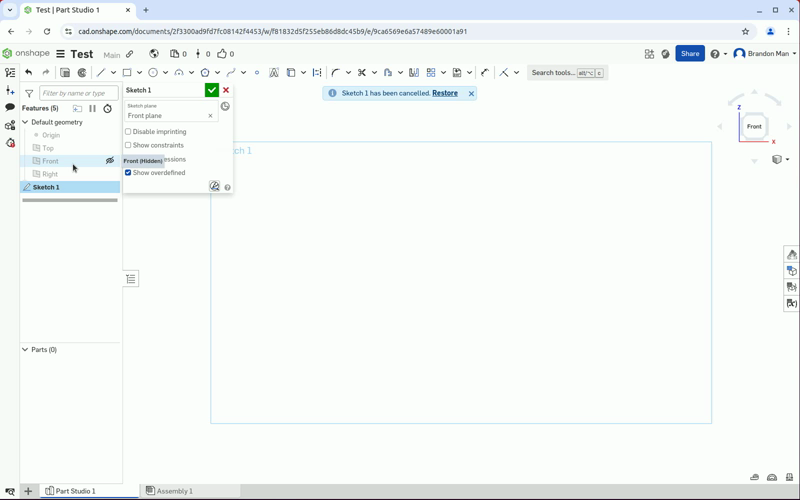
mouse_move(73, 352)
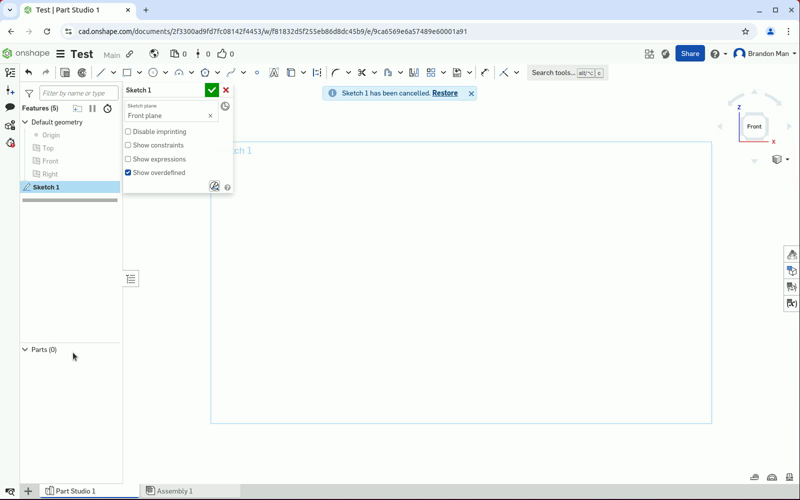
key(y)
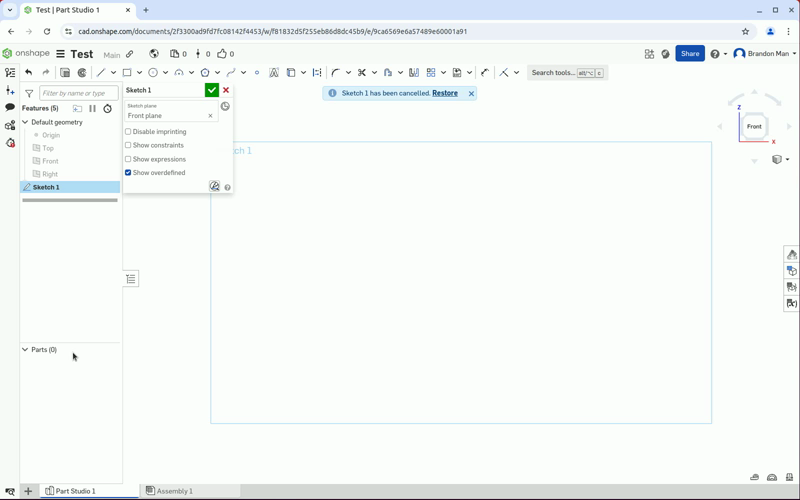
key(l)
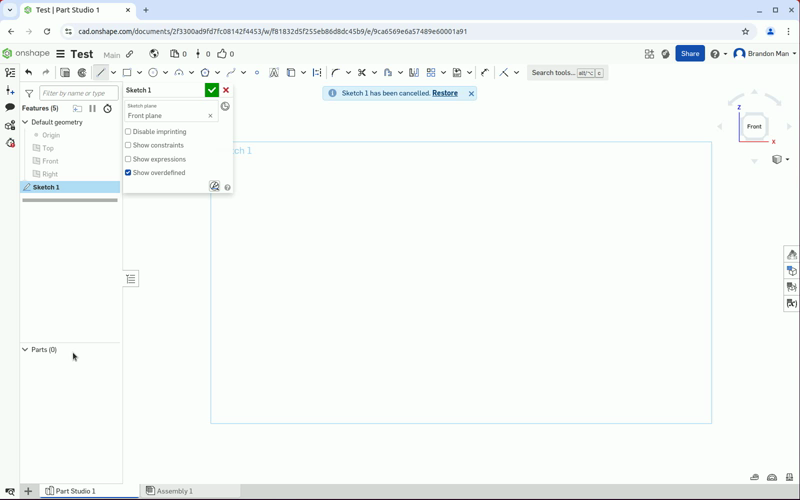
key_down(shift)
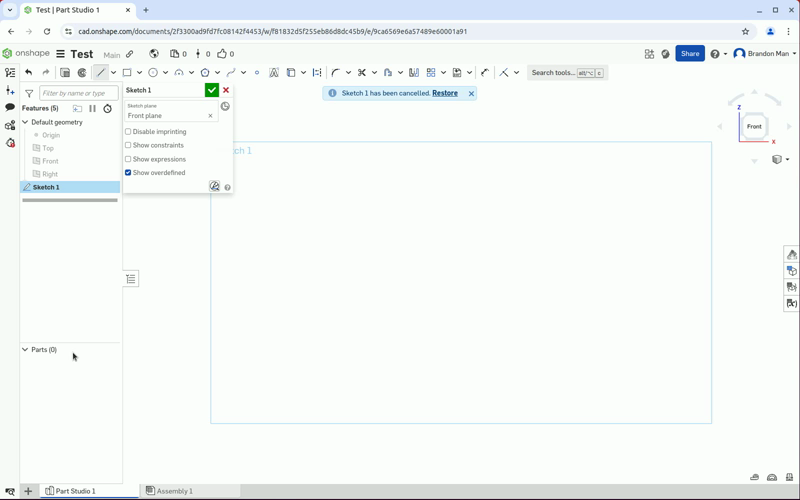
mouse_move(460, 282)
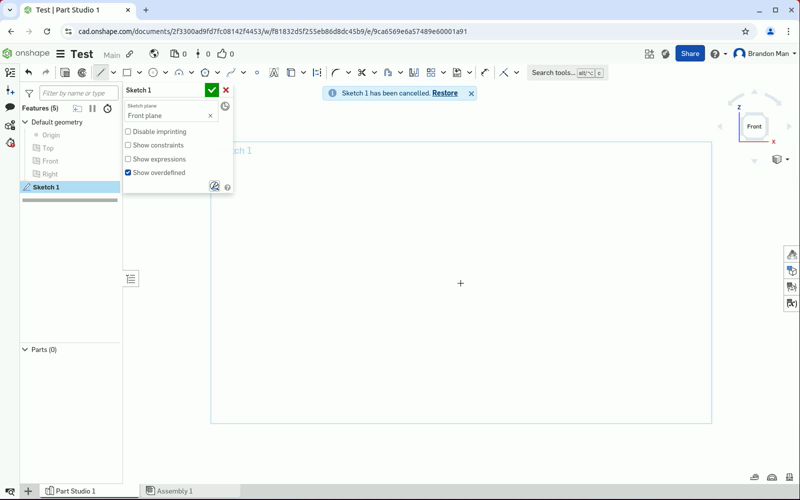
click(460, 282)
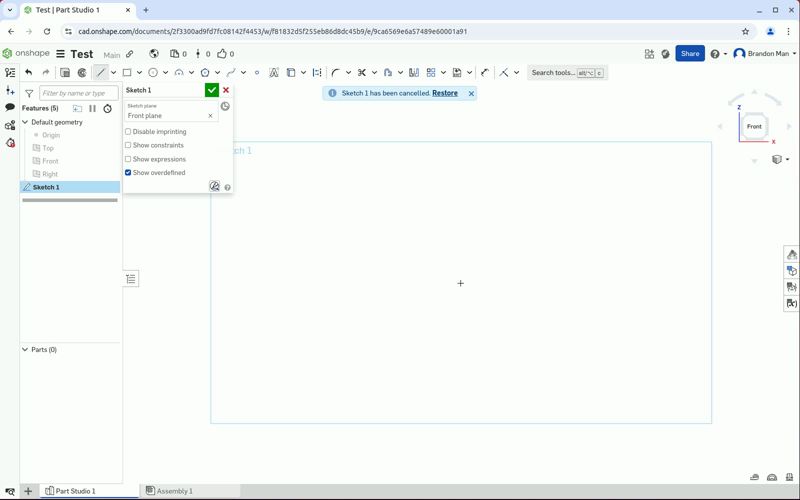
key_up(shift)
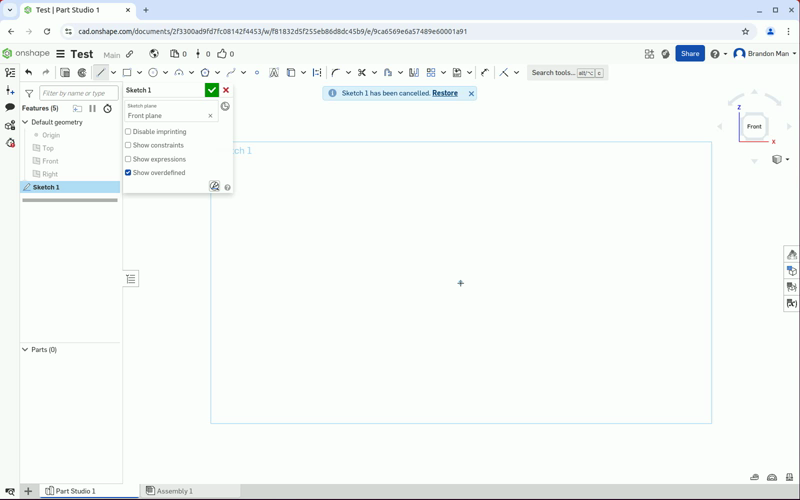
key_down(shift)
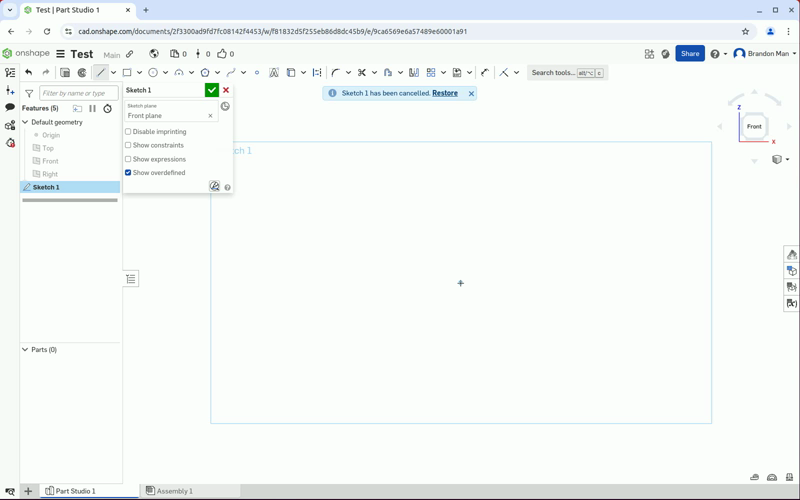
mouse_move(573, 282)
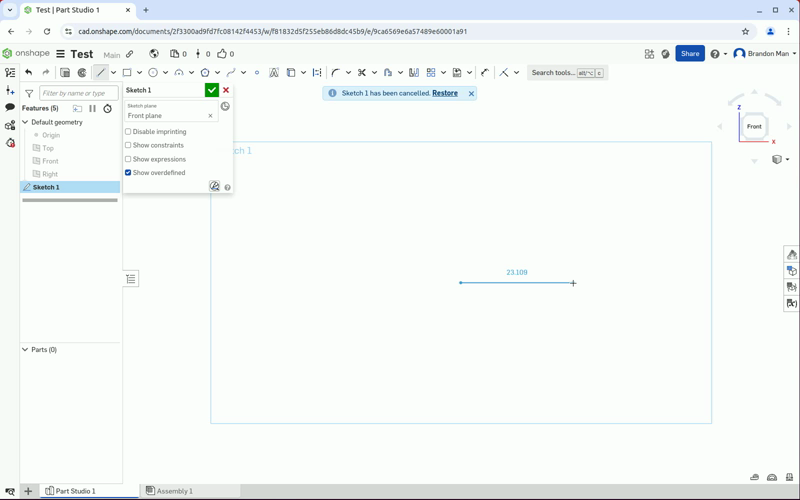
click(573, 282)
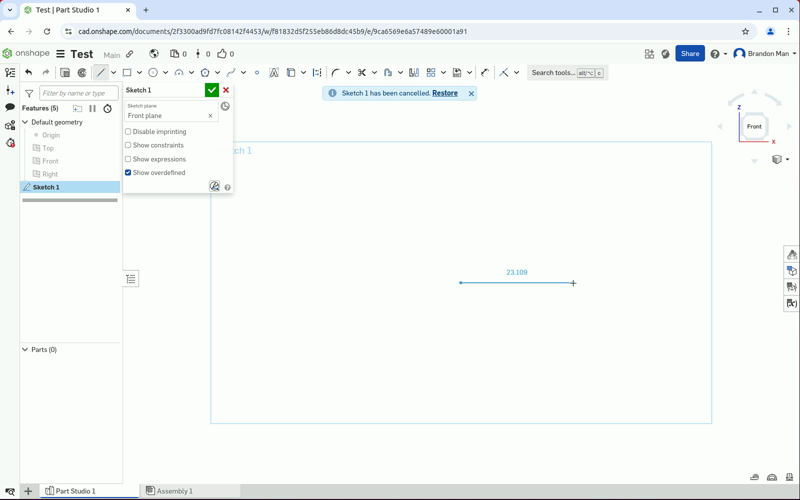
key_up(shift)
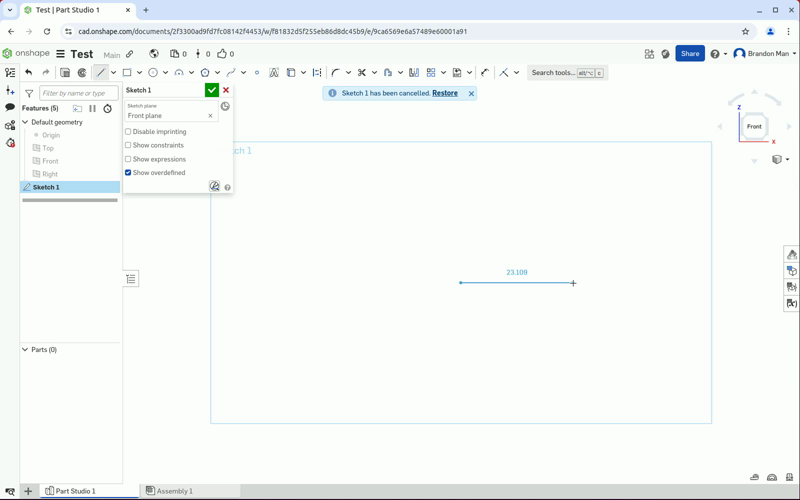
key_down(shift)
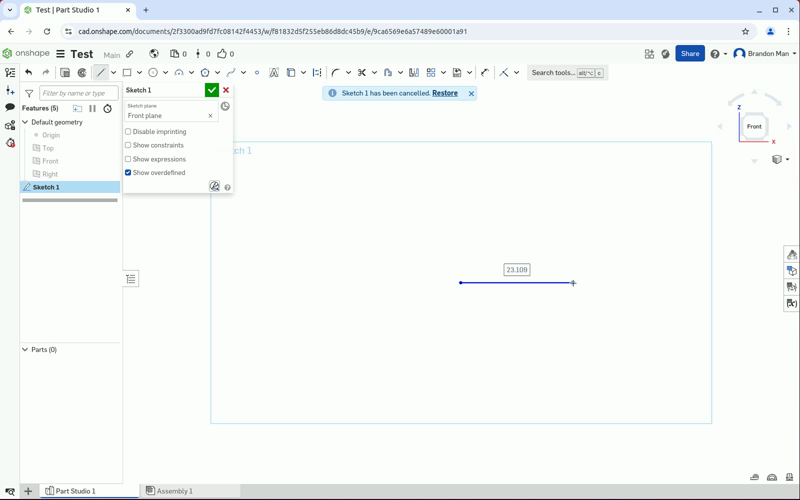
mouse_move(573, 194)
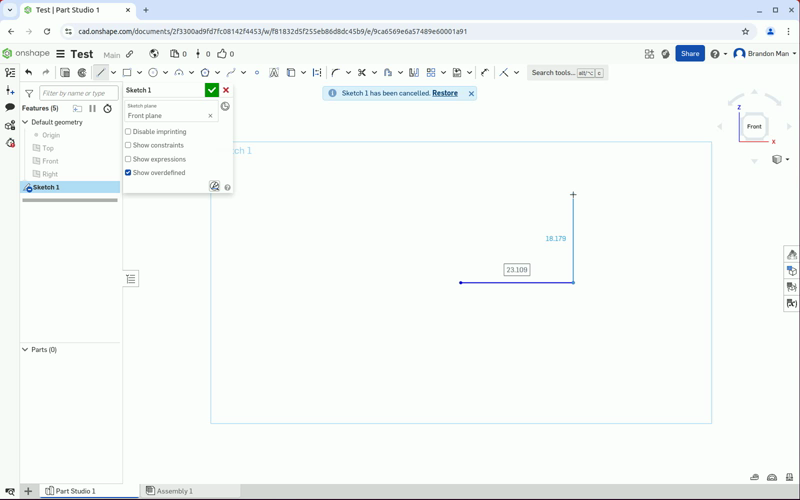
click(573, 194)
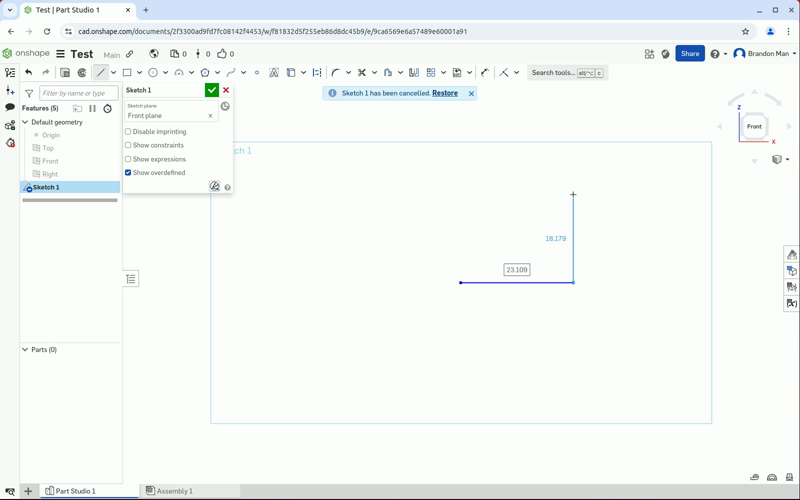
key_up(shift)
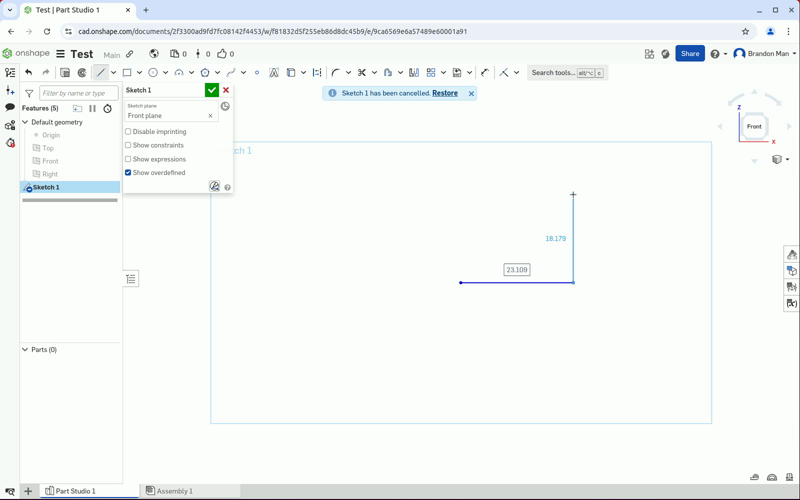
key_down(shift)
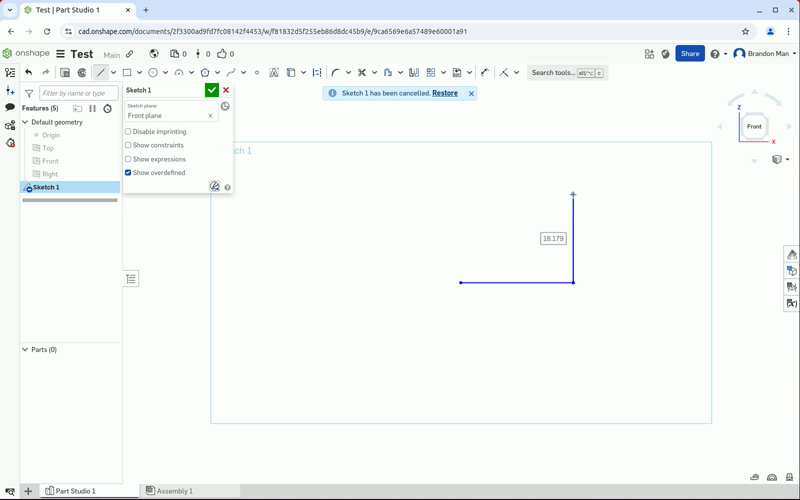
mouse_move(460, 194)
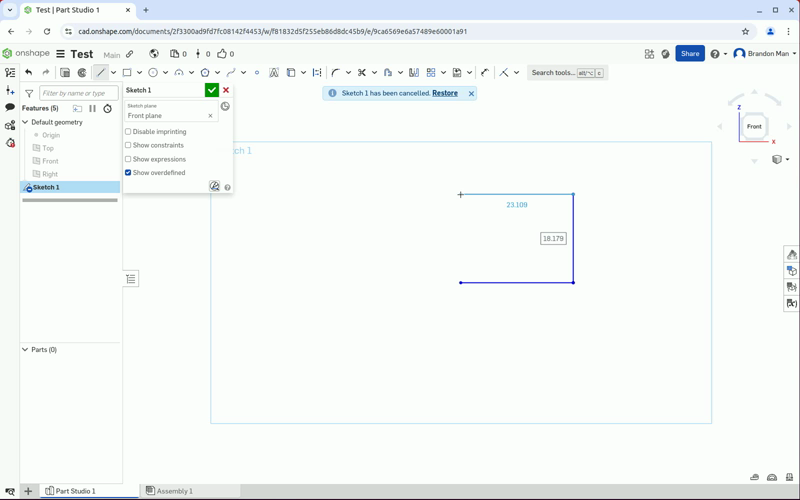
click(460, 194)
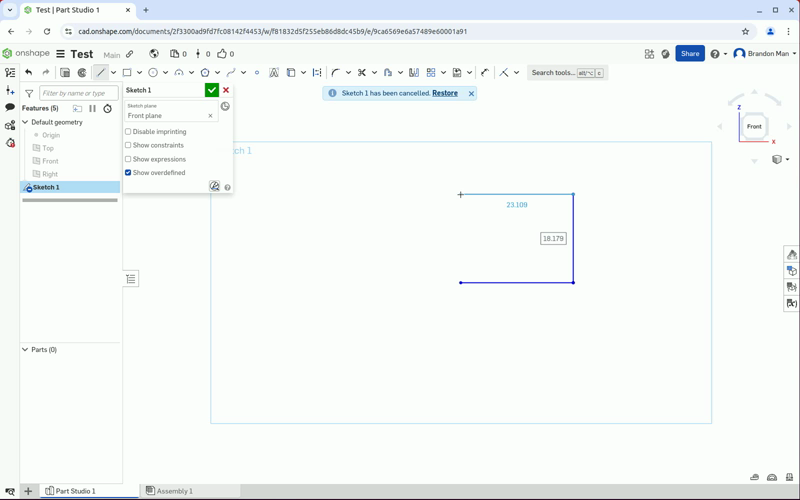
key_up(shift)
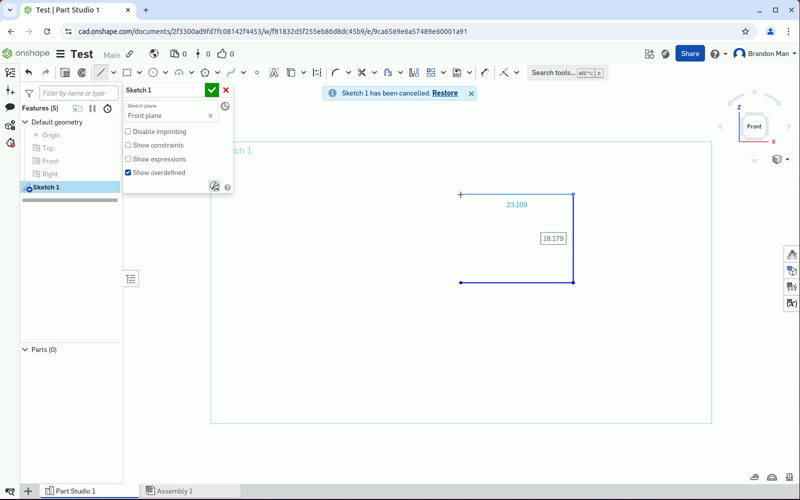
key_down(shift)
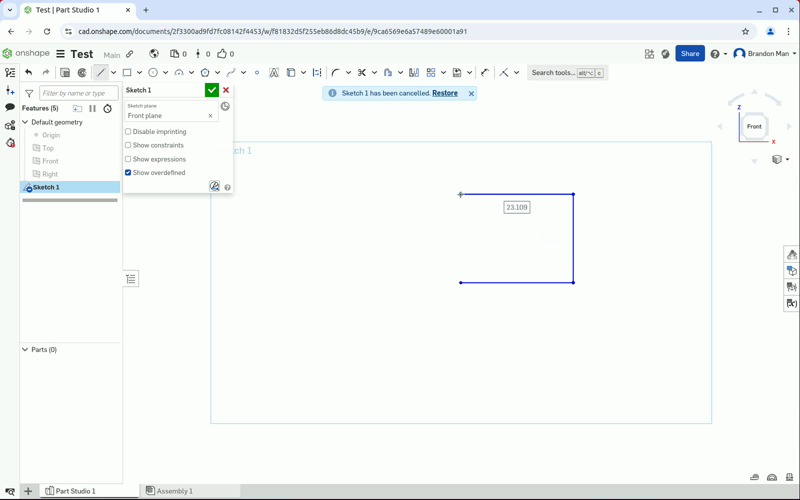
mouse_move(460, 282)
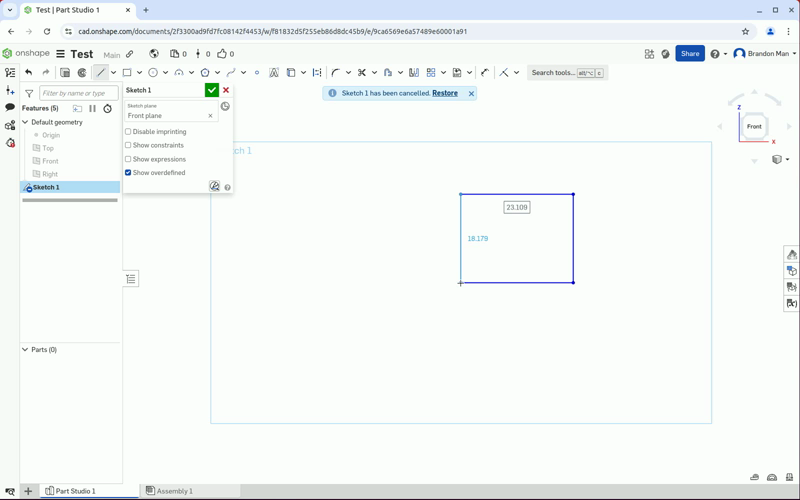
key_up(shift)
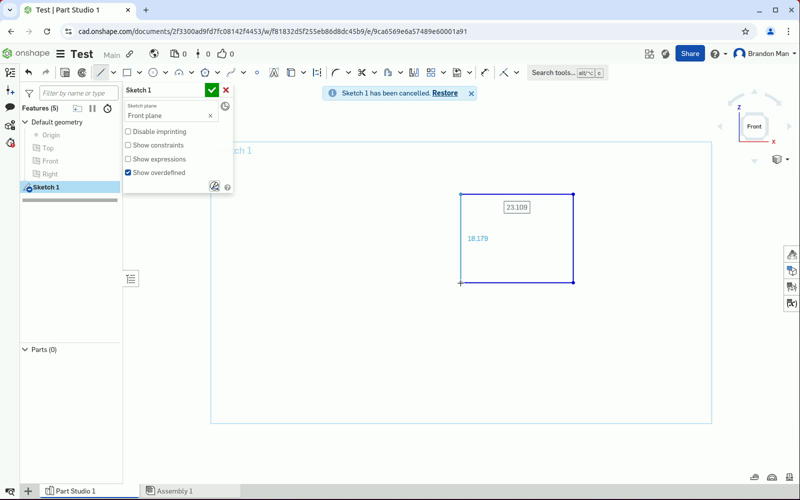
click(460, 282)
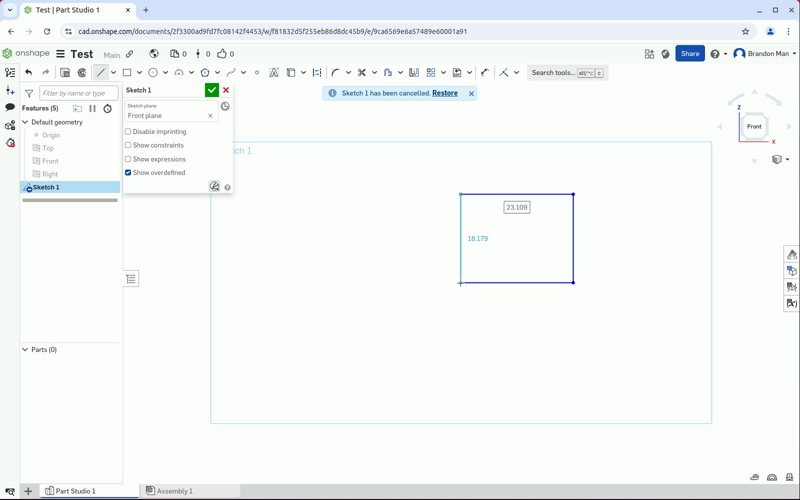
key(esc)
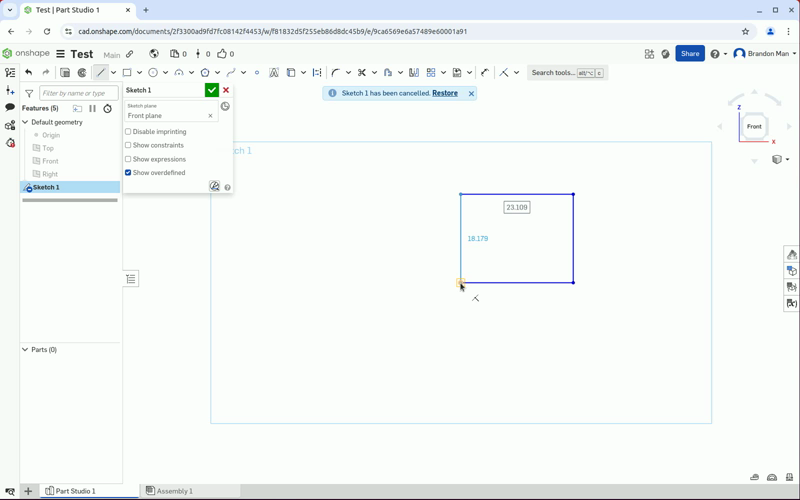
mouse_move(550, 259)
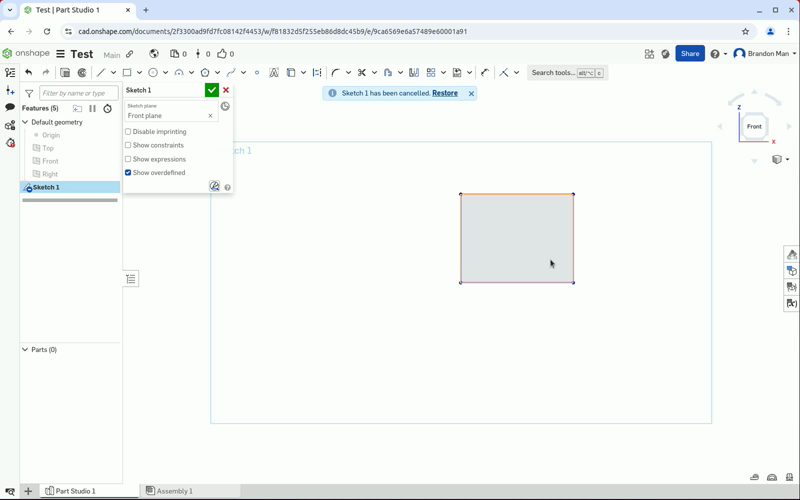
click(550, 259)
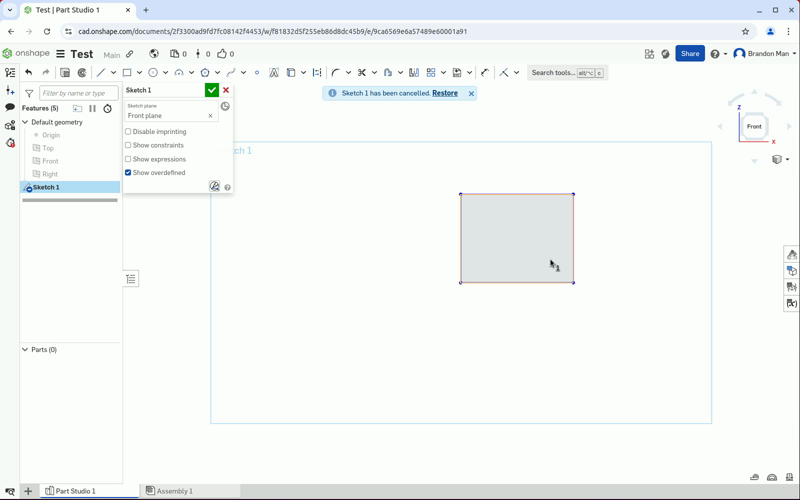
mouse_move(73, 352)
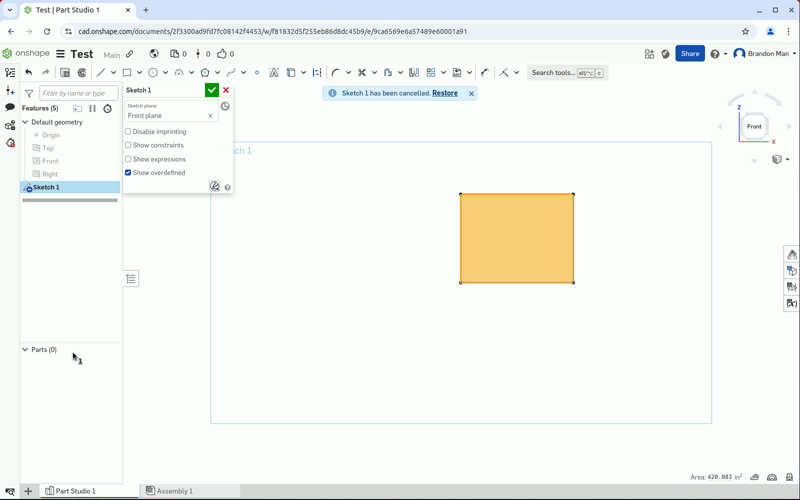
key(shift+y)
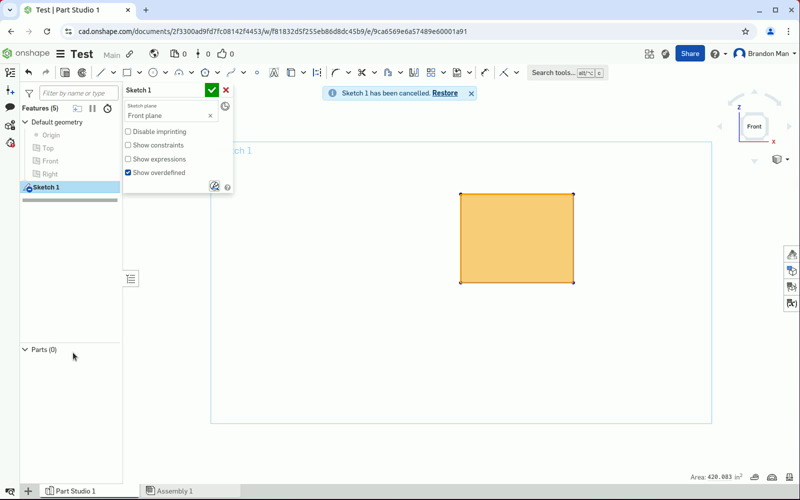
key(shift+e)
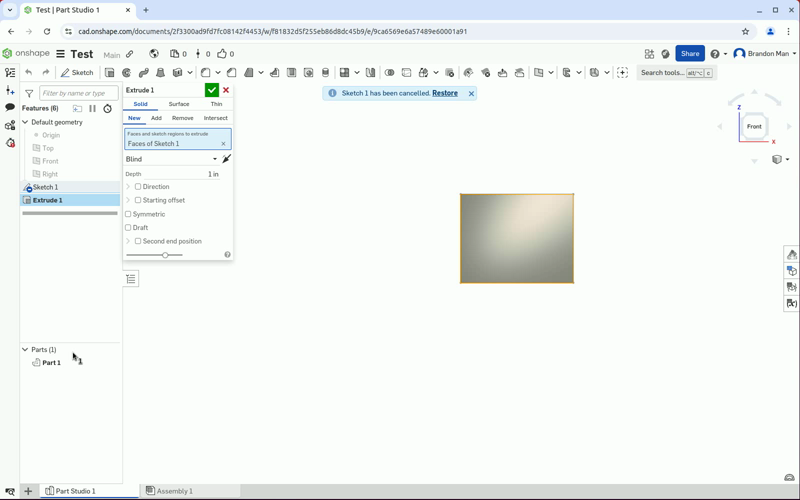
mouse_move(143, 106)
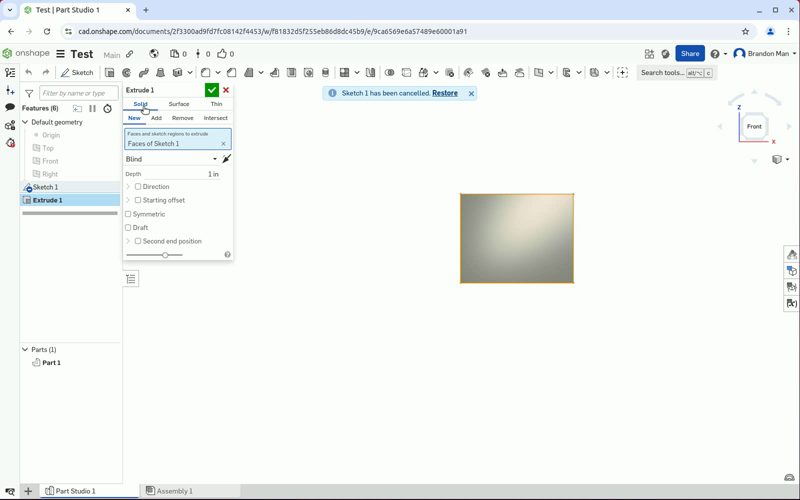
click(143, 106)
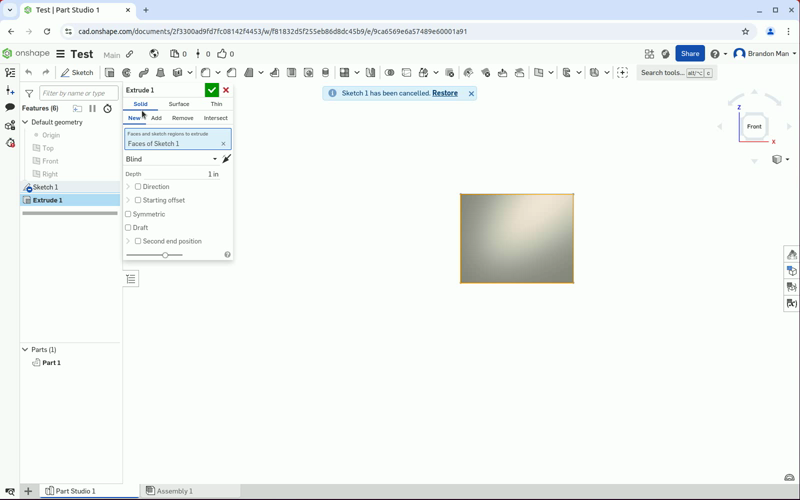
mouse_move(137, 120)
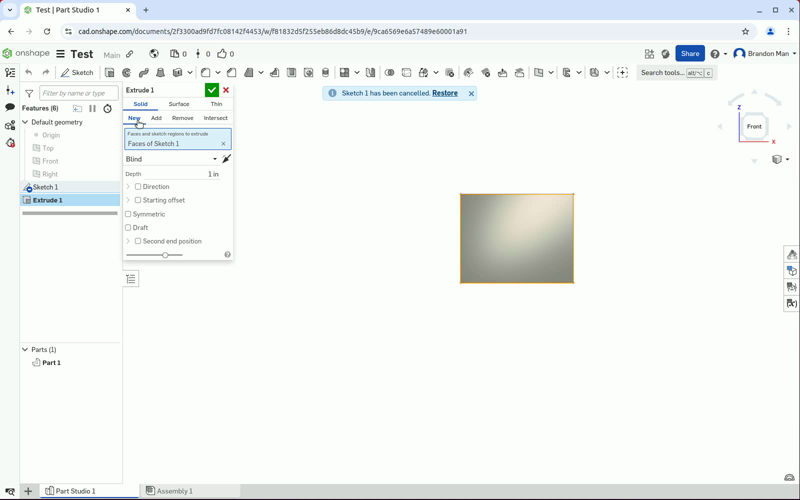
click(137, 120)
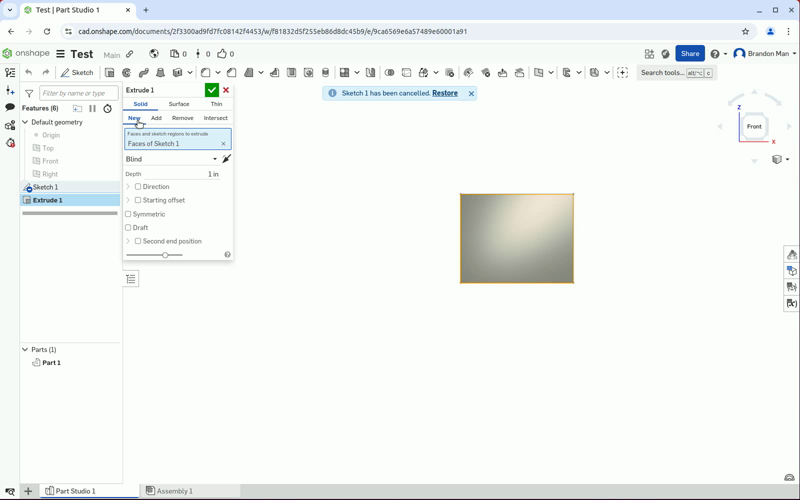
key(tab, 4)
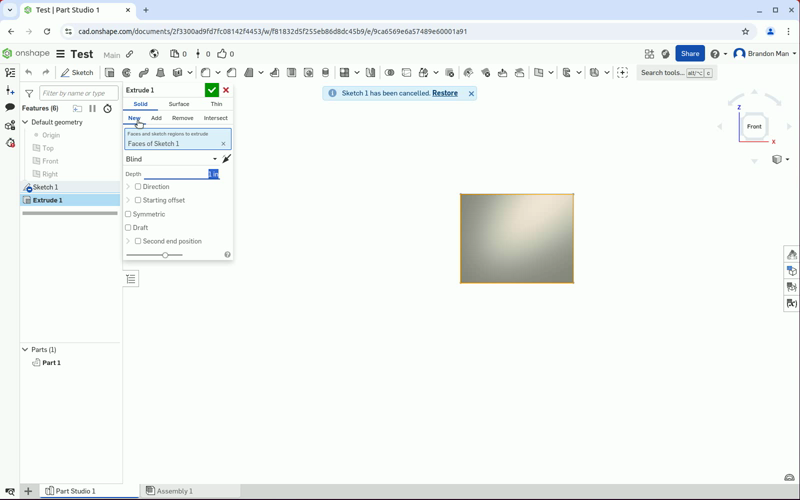
text(15.405)
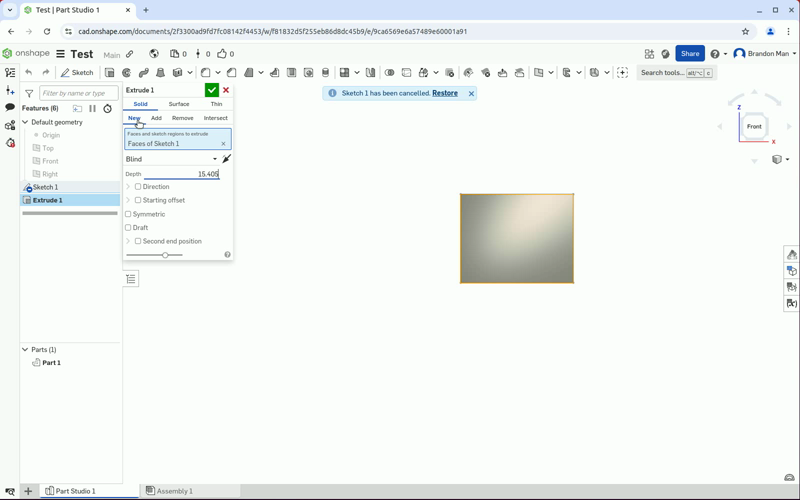
key(enter)
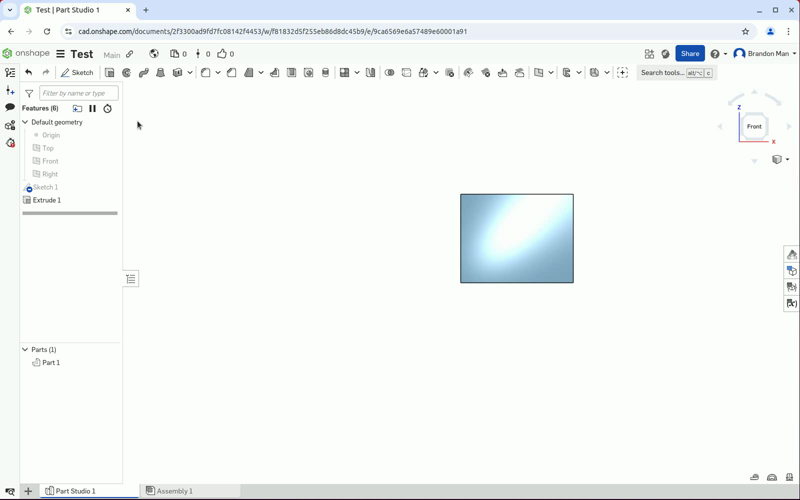
key(shift+h)
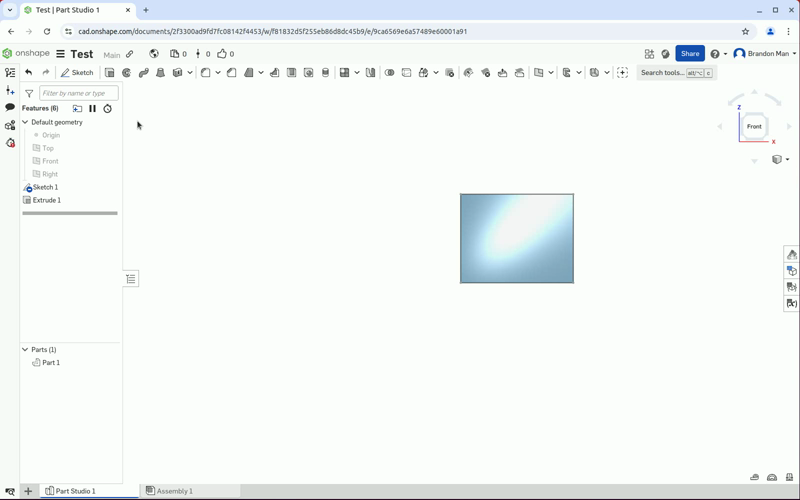
key(shift+h)
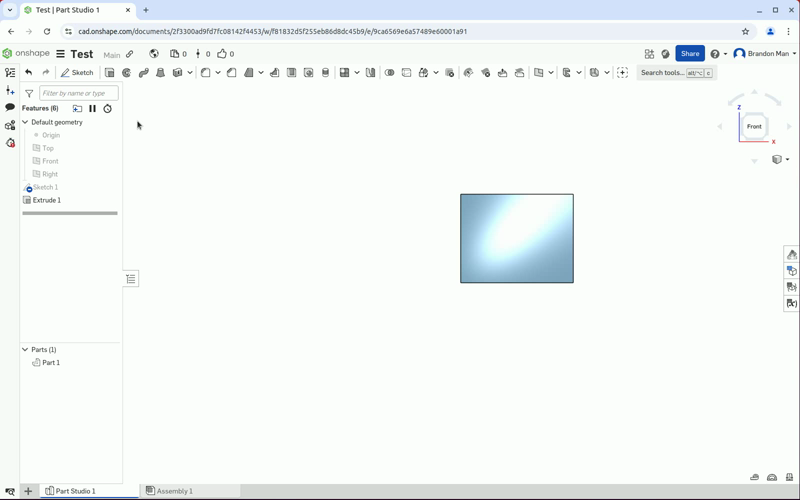
mouse_move(73, 189)
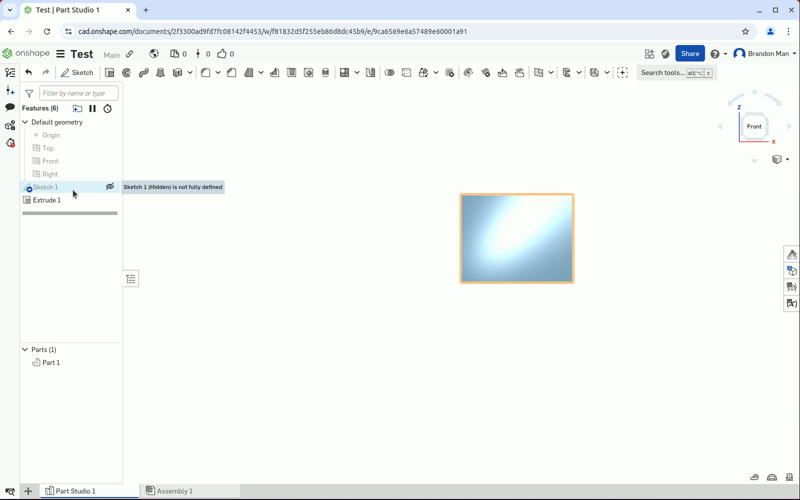
click(73, 189)
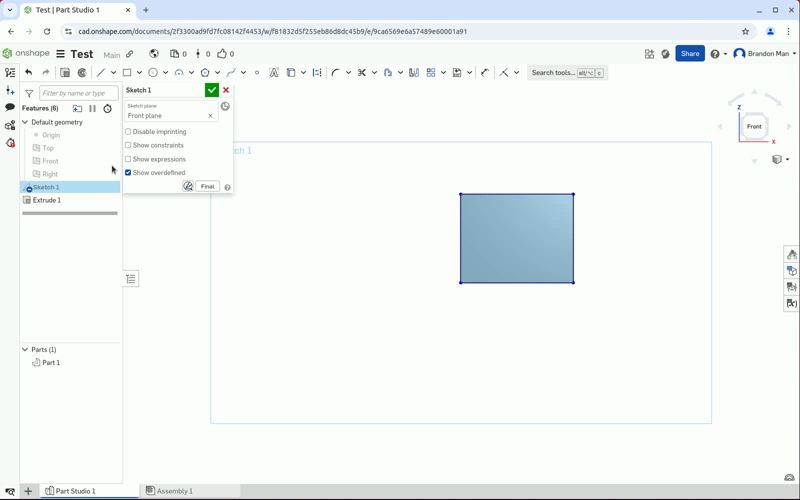
mouse_move(229, 92)
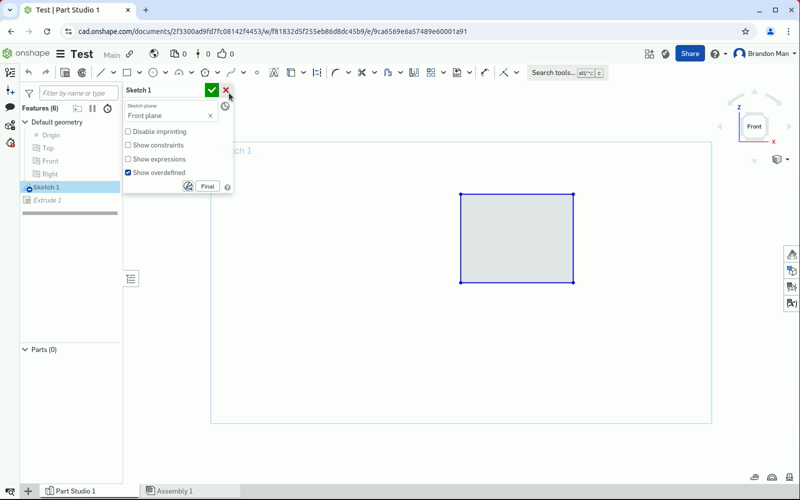
click(229, 92)
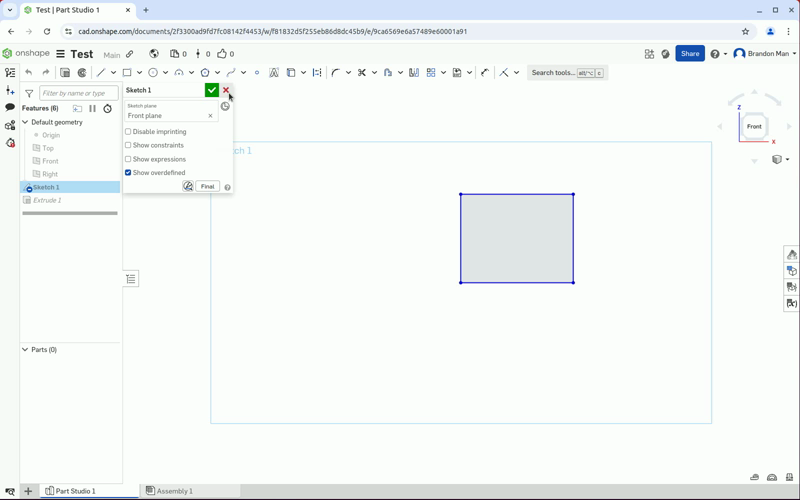
key(shift+s)
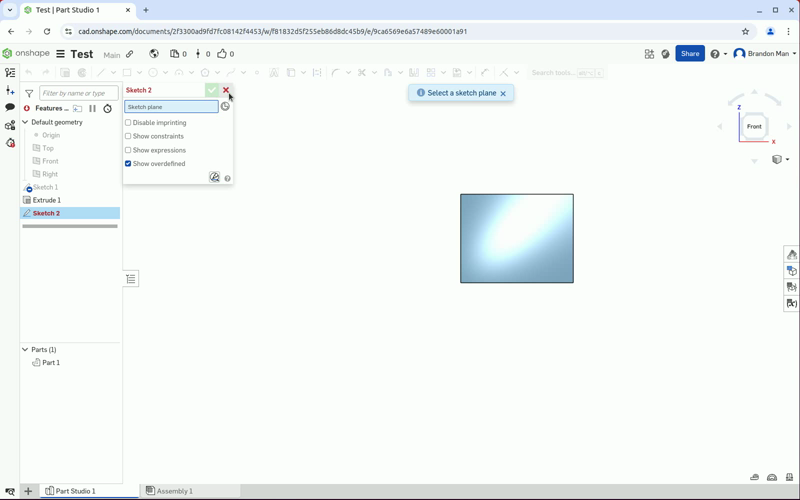
mouse_move(73, 163)
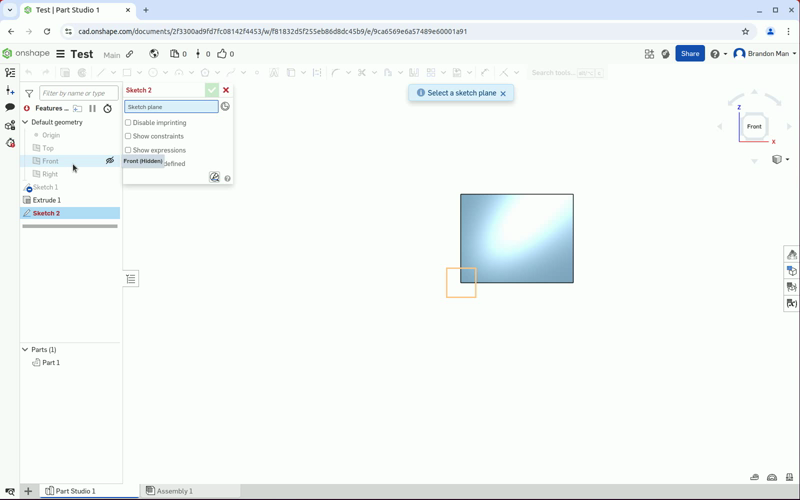
click(73, 163)
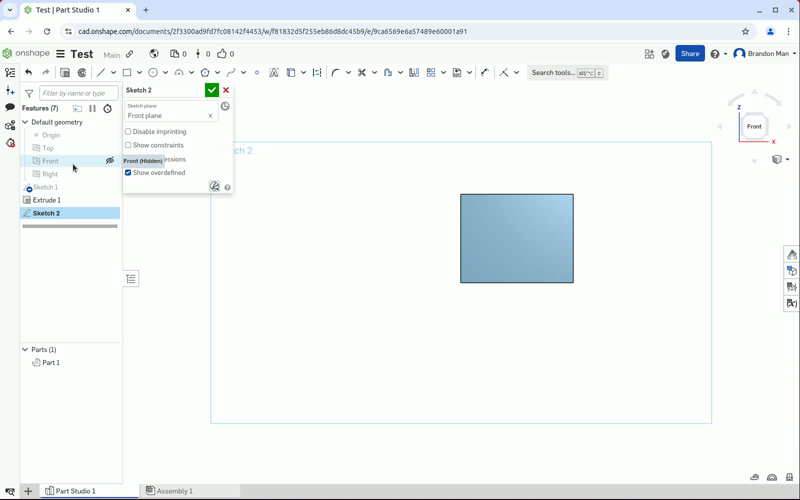
mouse_move(73, 352)
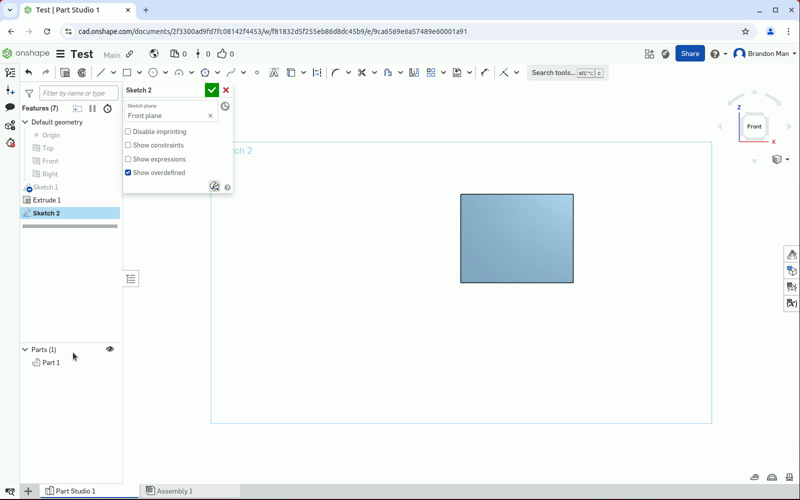
key(y)
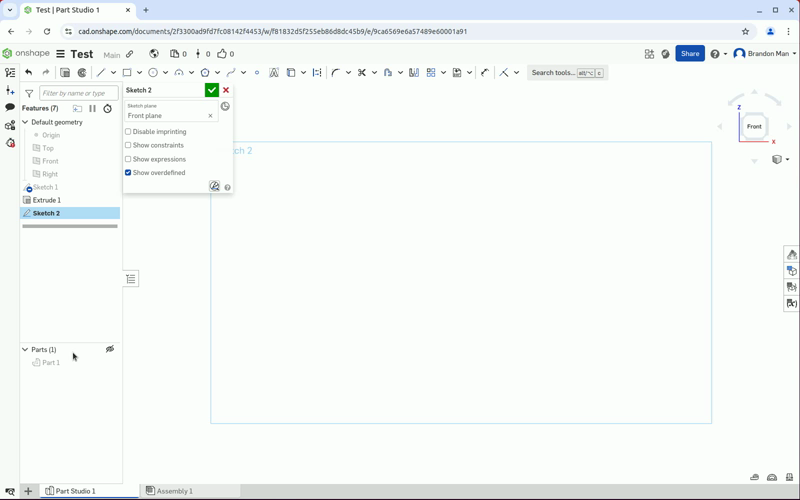
key(l)
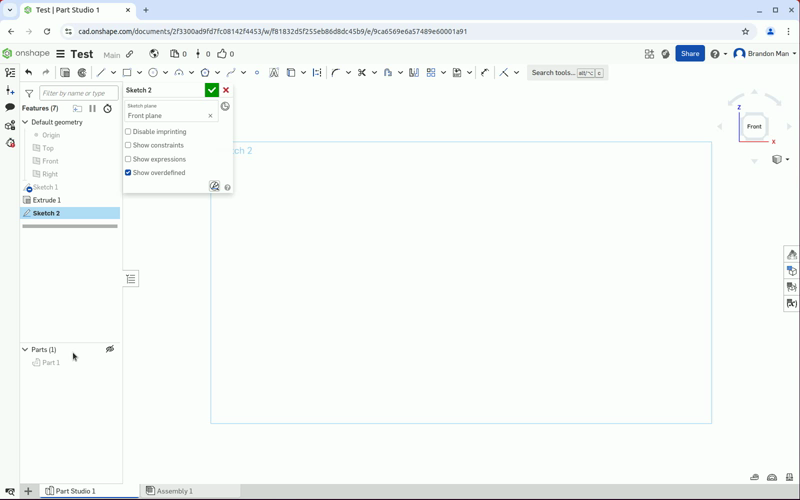
key_down(shift)
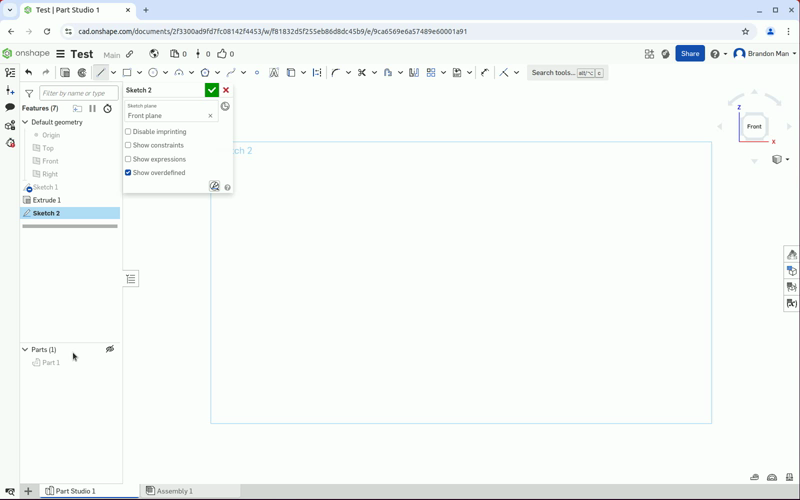
mouse_move(479, 264)
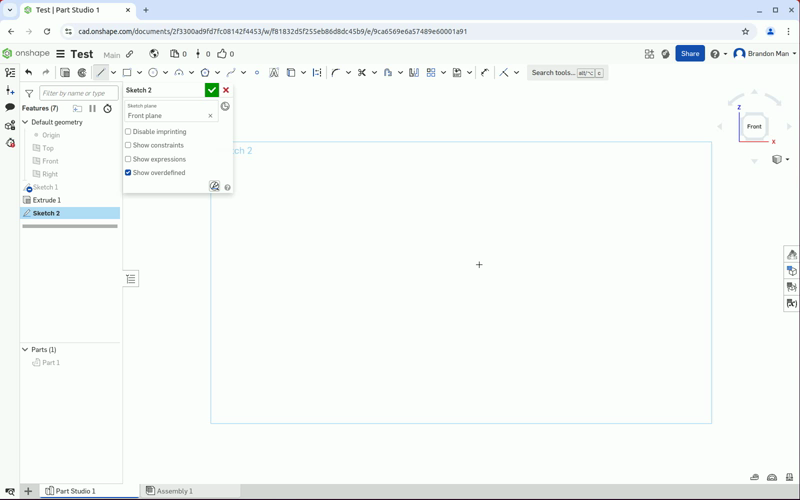
click(479, 264)
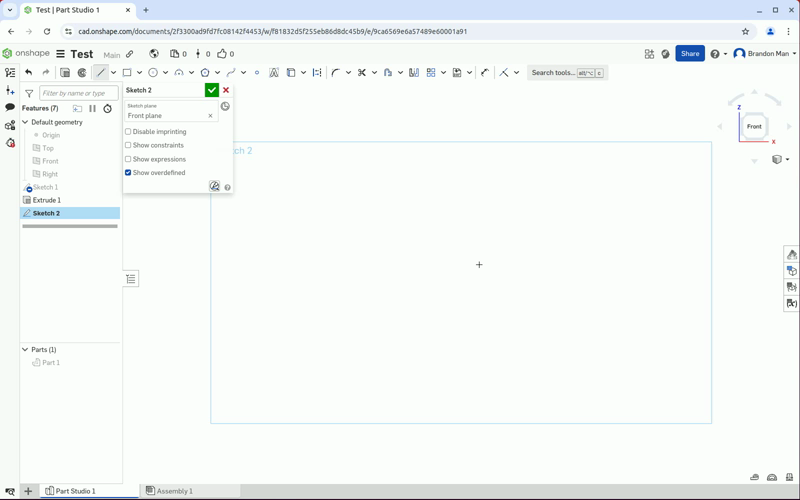
key_up(shift)
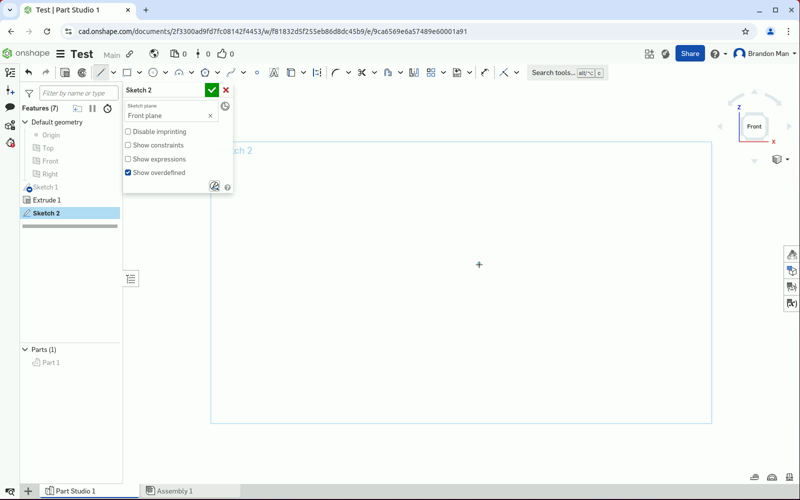
key_down(shift)
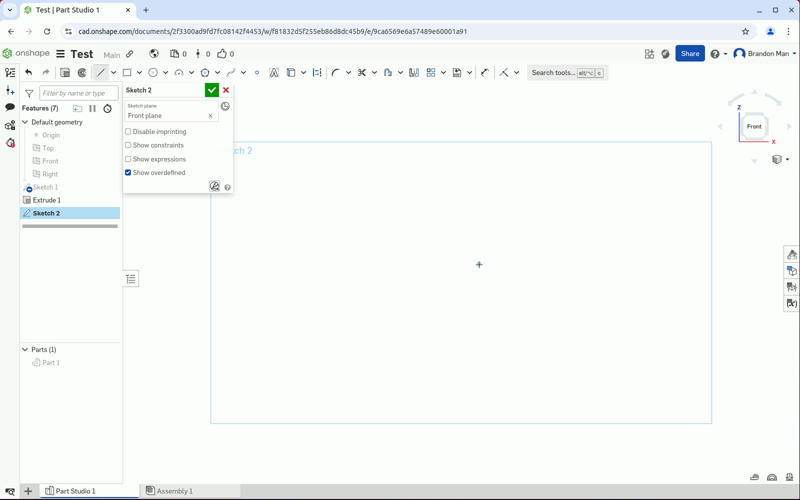
mouse_move(555, 264)
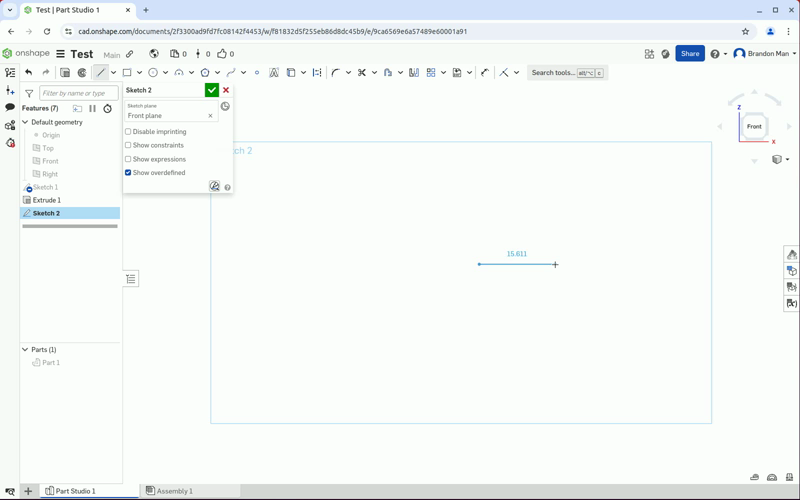
click(555, 264)
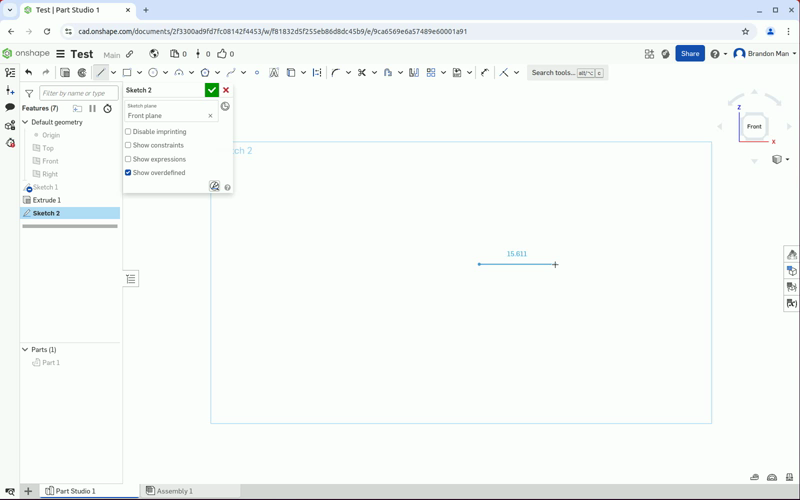
key_up(shift)
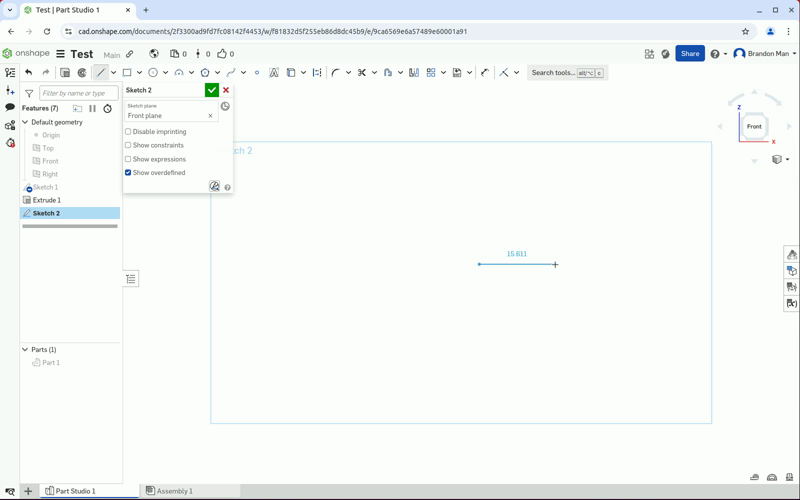
key_down(shift)
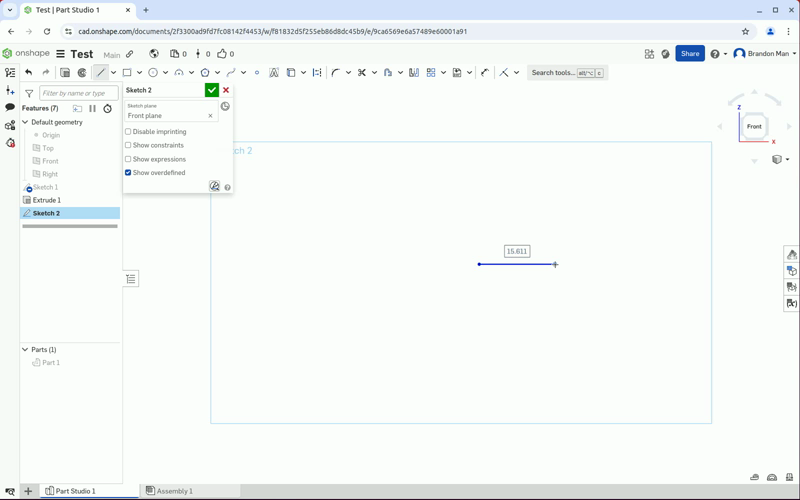
mouse_move(555, 193)
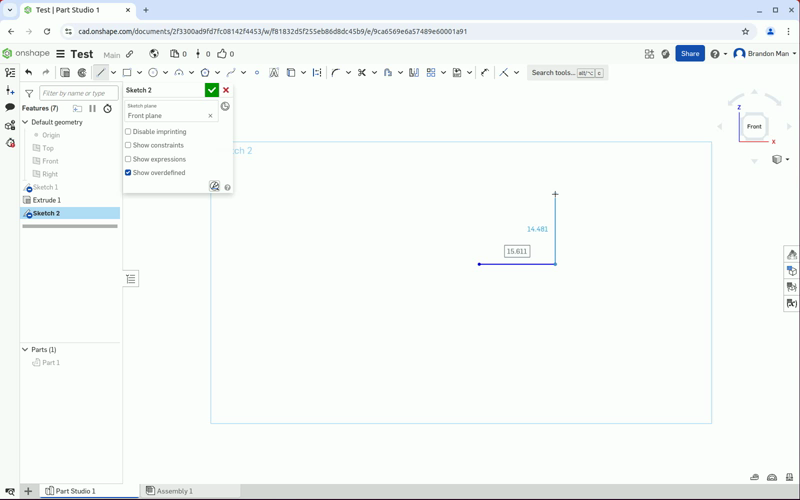
click(555, 193)
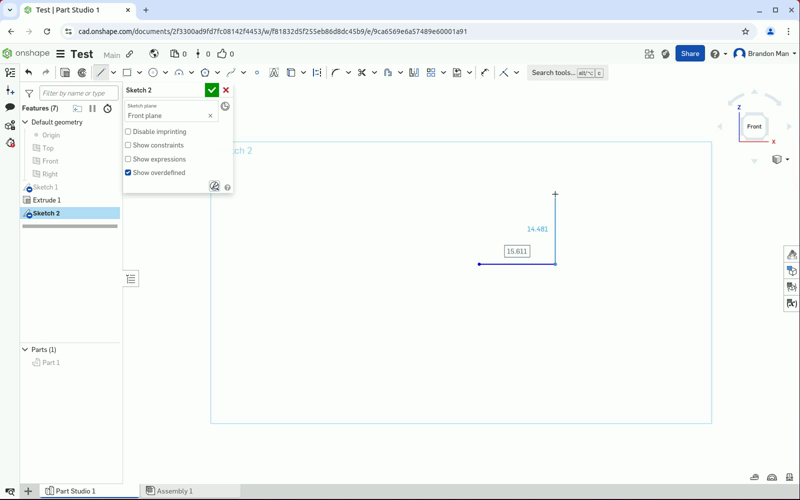
key_up(shift)
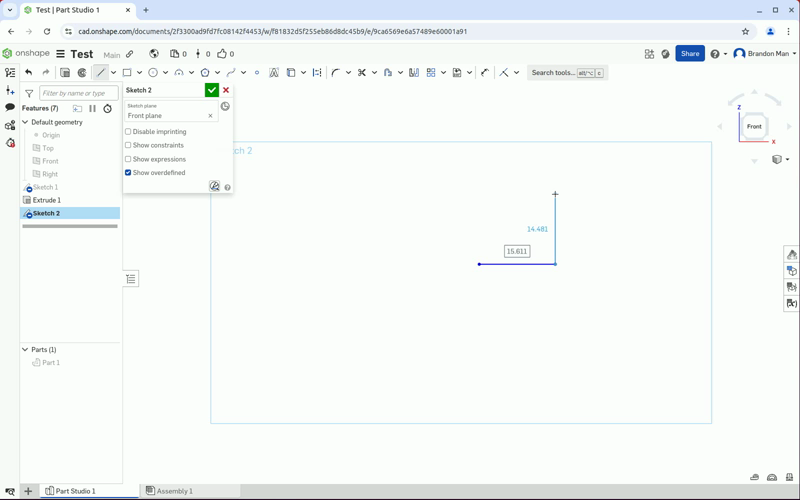
key_down(shift)
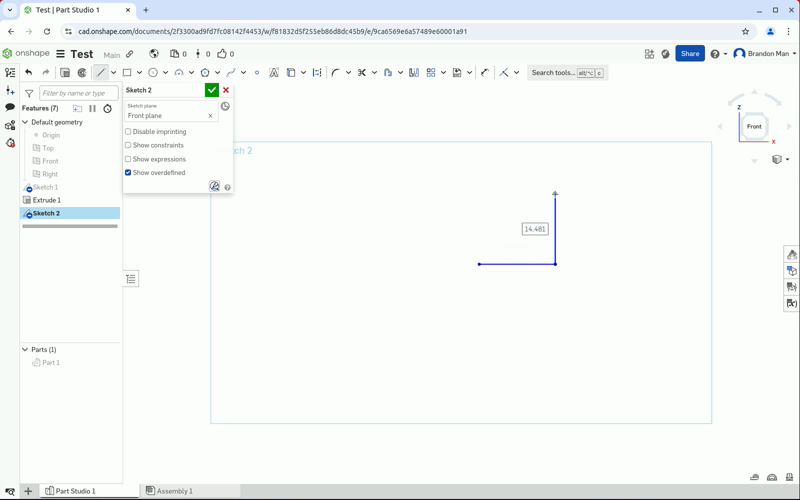
mouse_move(479, 193)
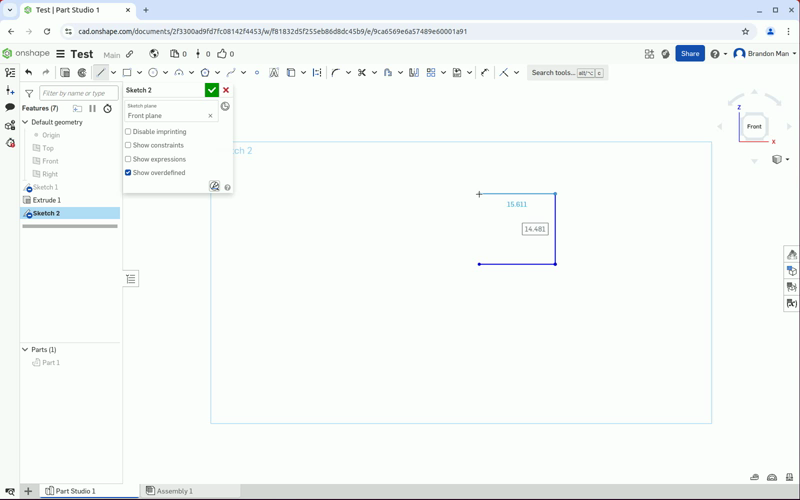
click(479, 193)
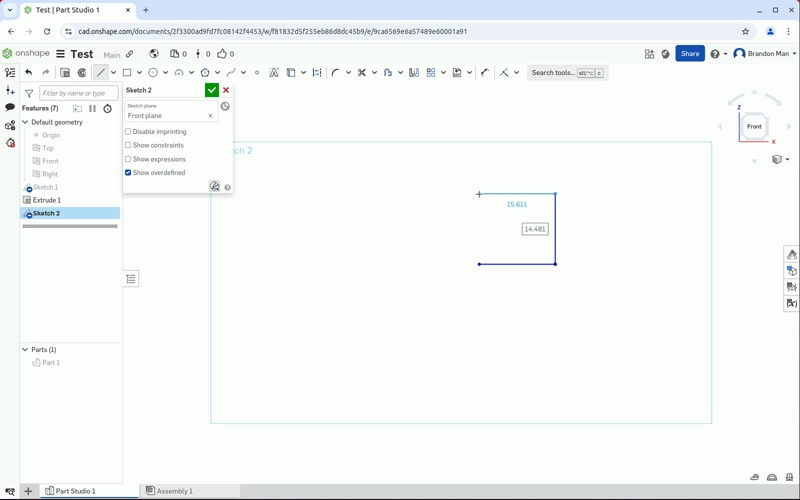
key_up(shift)
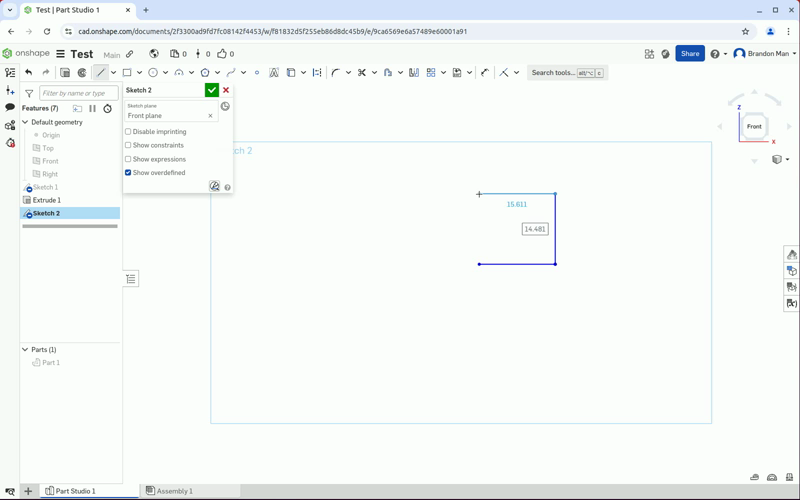
key_down(shift)
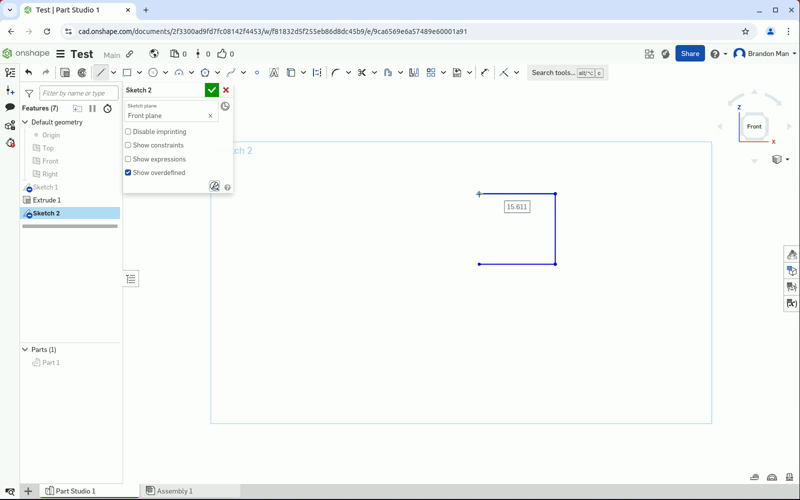
mouse_move(479, 264)
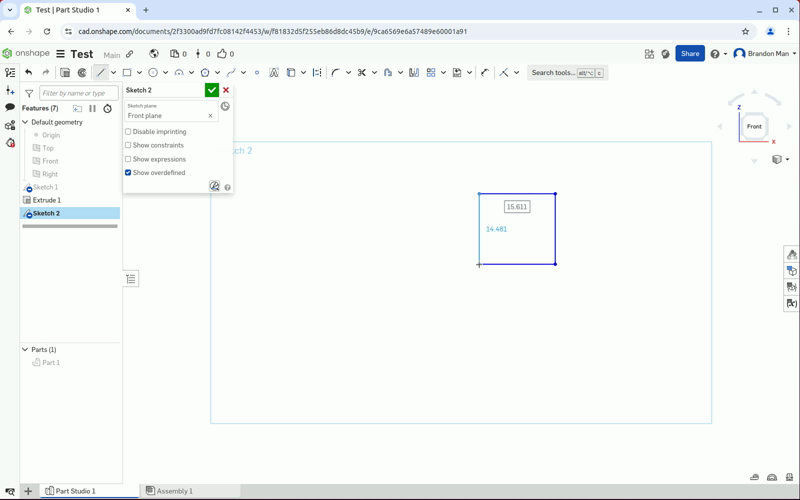
key_up(shift)
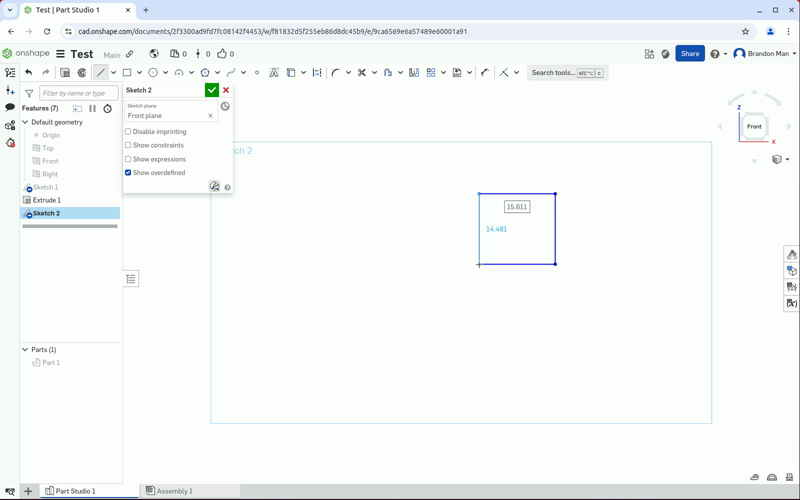
click(479, 264)
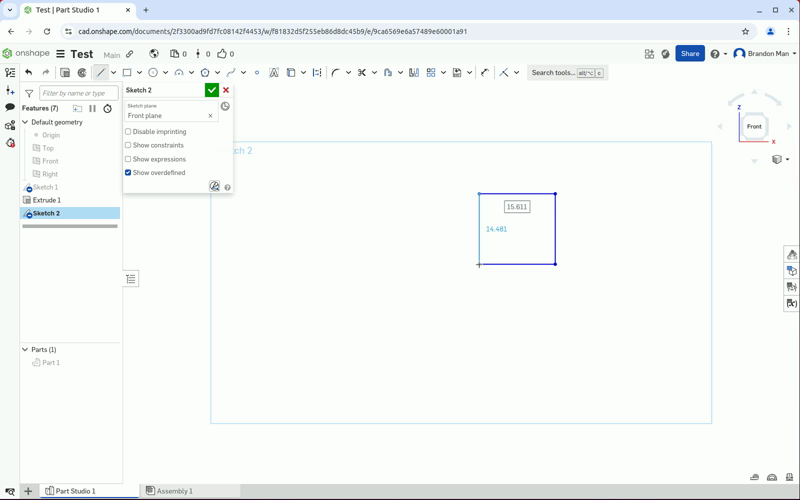
key(esc)
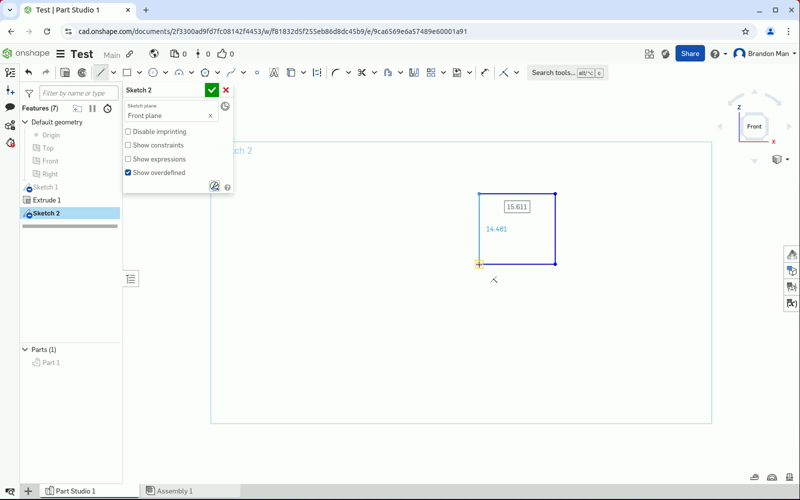
mouse_move(519, 257)
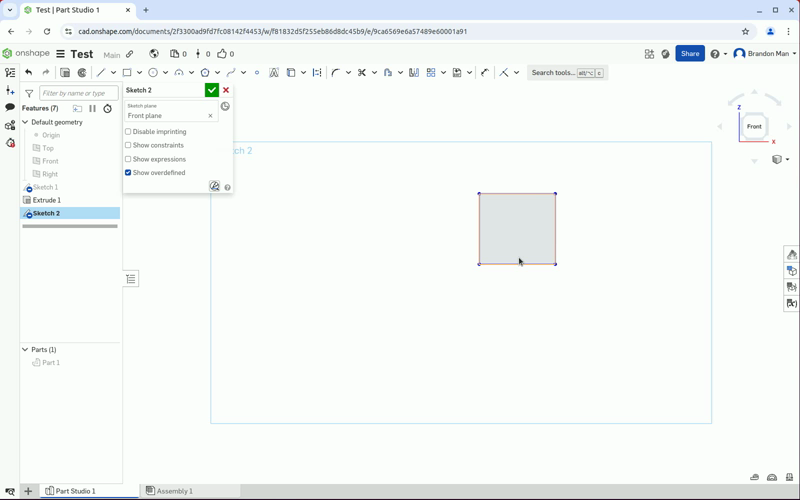
click(519, 257)
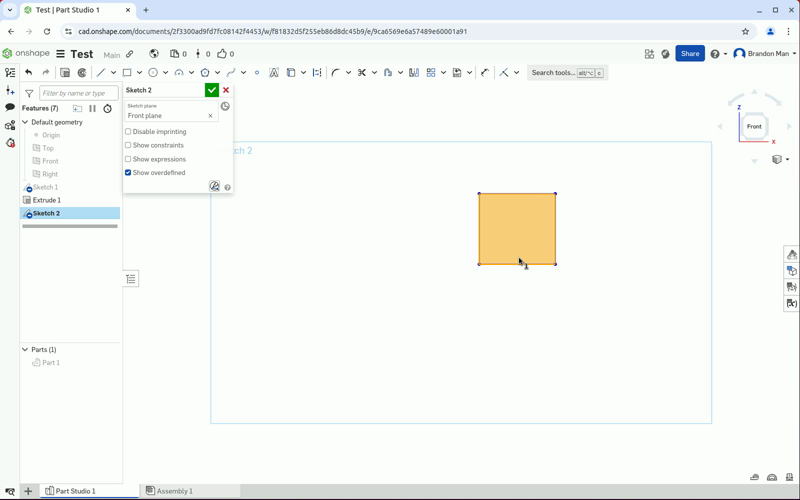
mouse_move(73, 352)
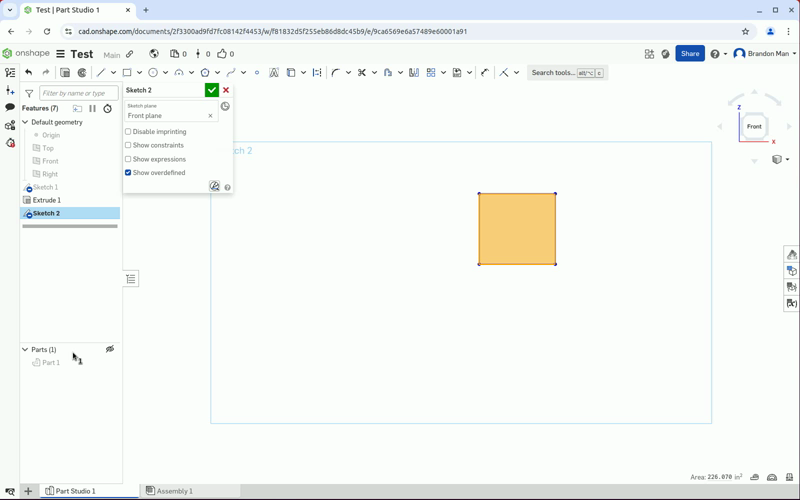
key(shift+y)
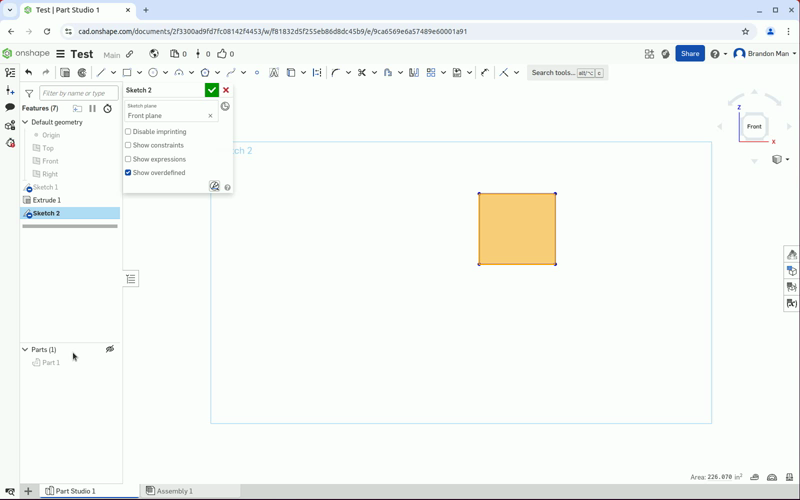
key(shift+e)
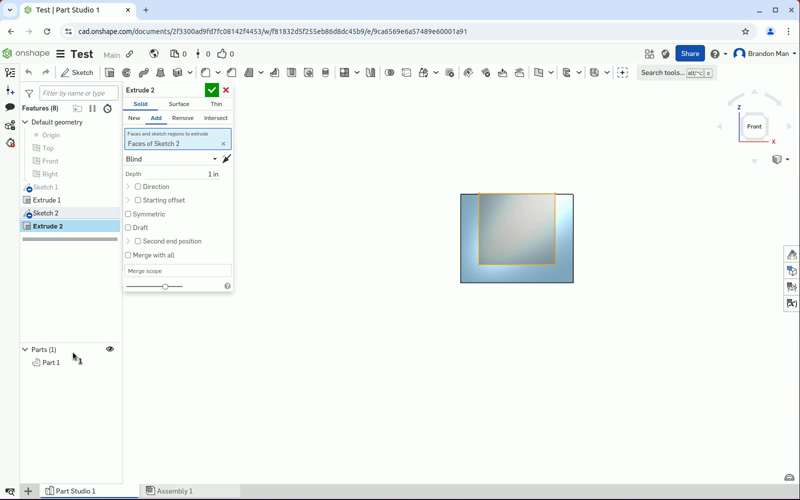
mouse_move(143, 106)
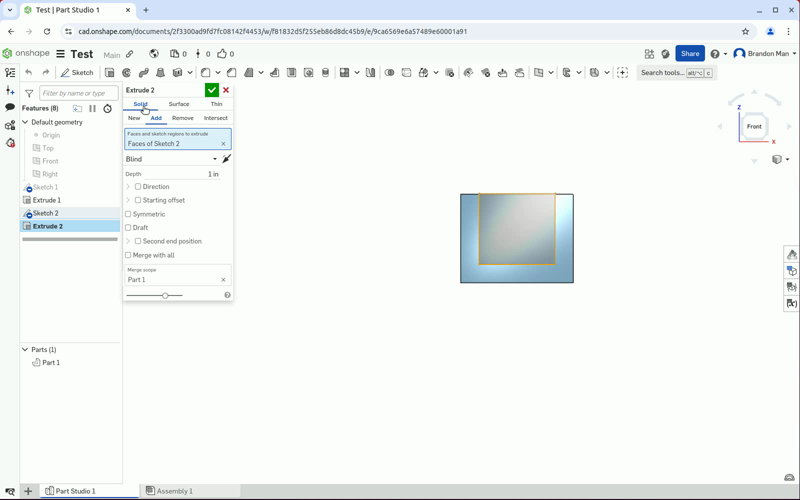
click(143, 106)
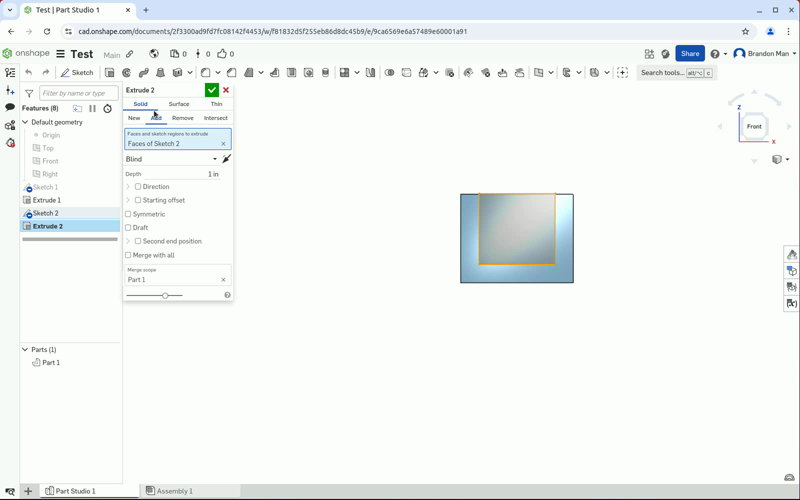
mouse_move(186, 120)
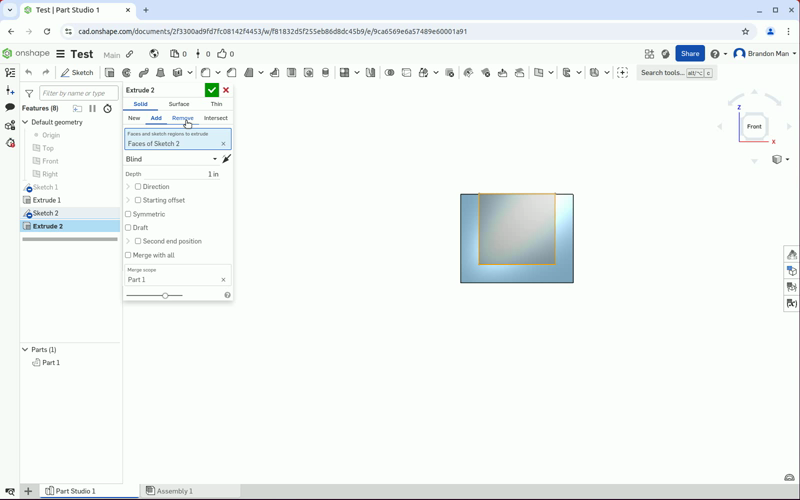
click(186, 120)
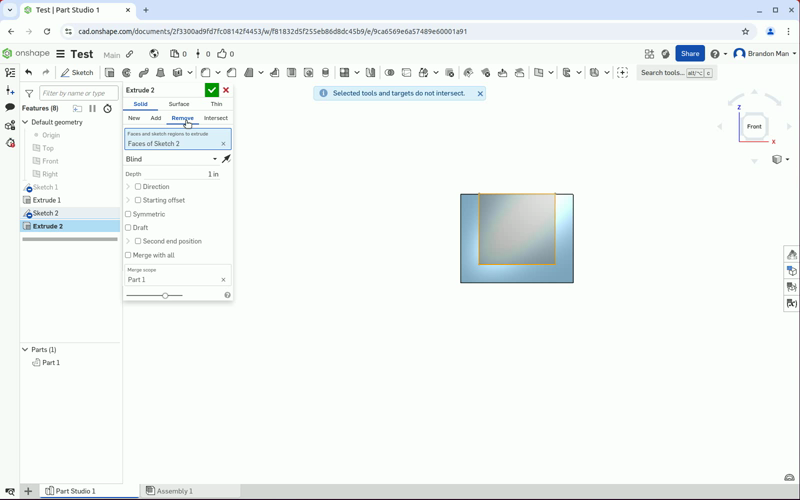
key(tab, 4)
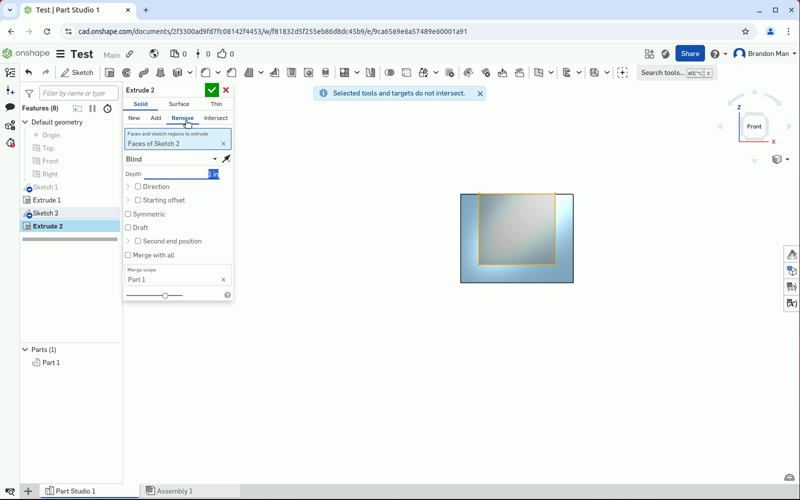
text(-15.405)
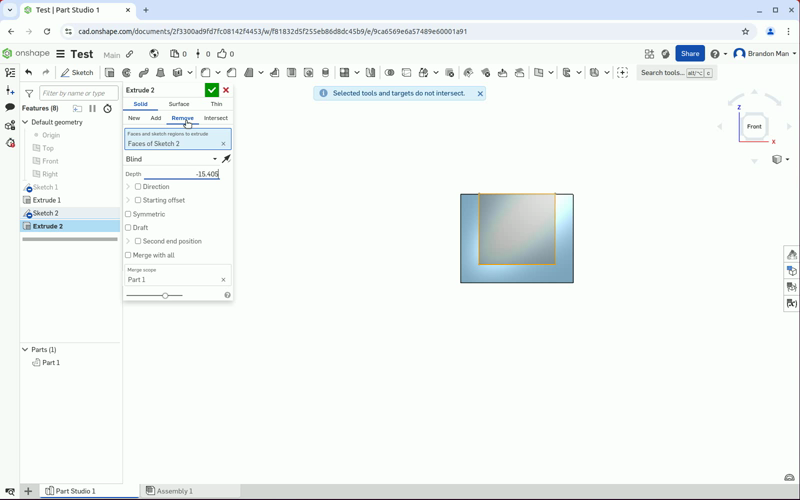
key(tab, 6)
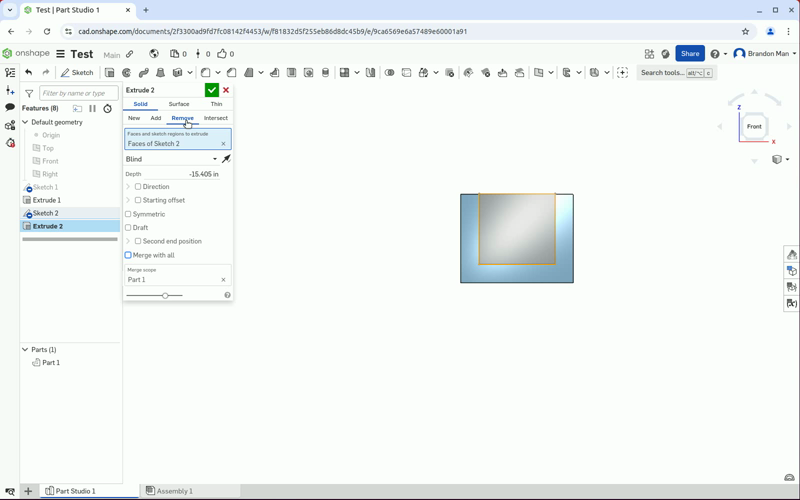
key(space)
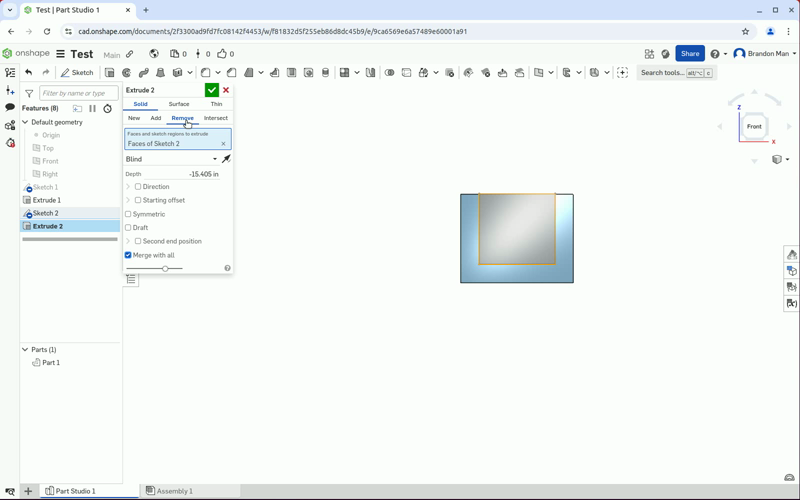
key(enter)
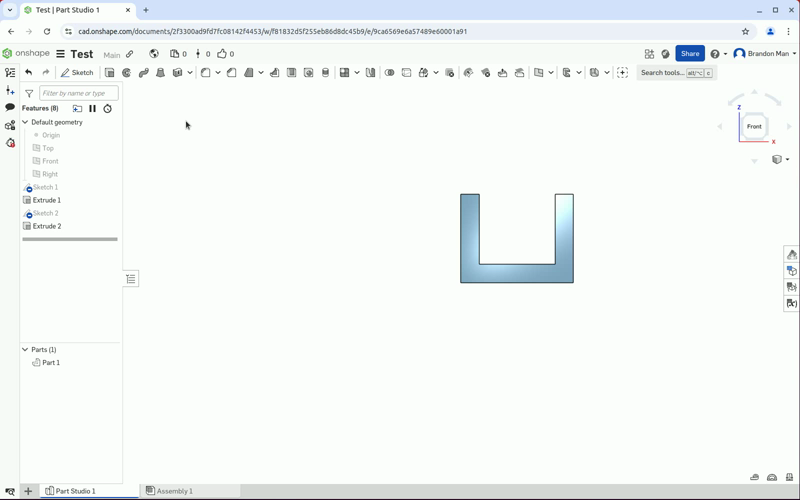
key(shift+h)
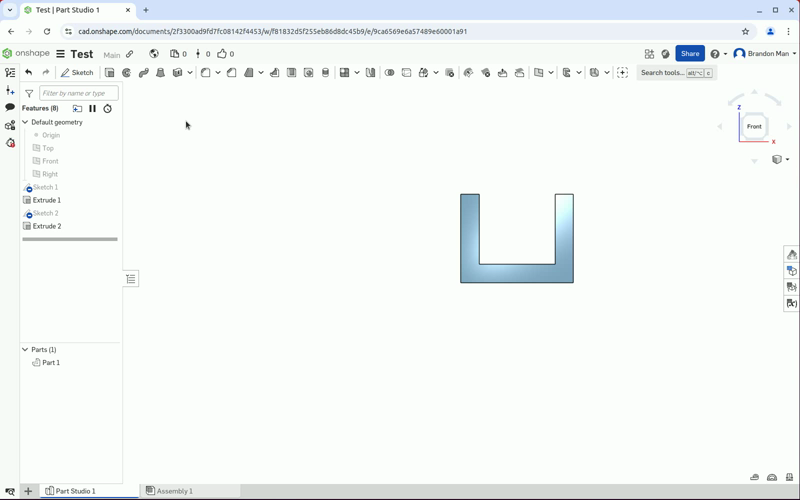
key(shift+h)
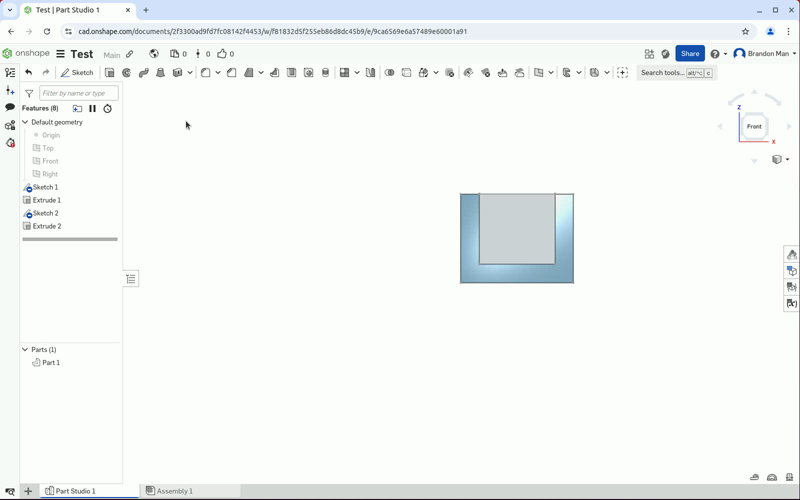
key(shift+7)
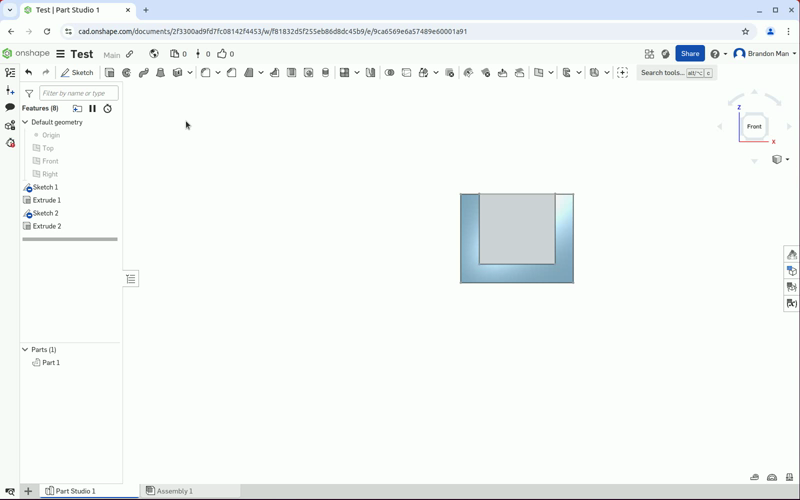
key(left, 2)
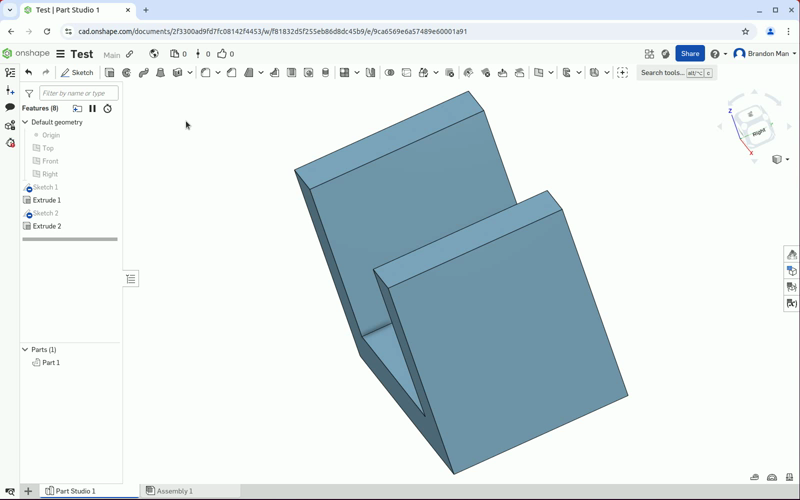
key(down, 2)
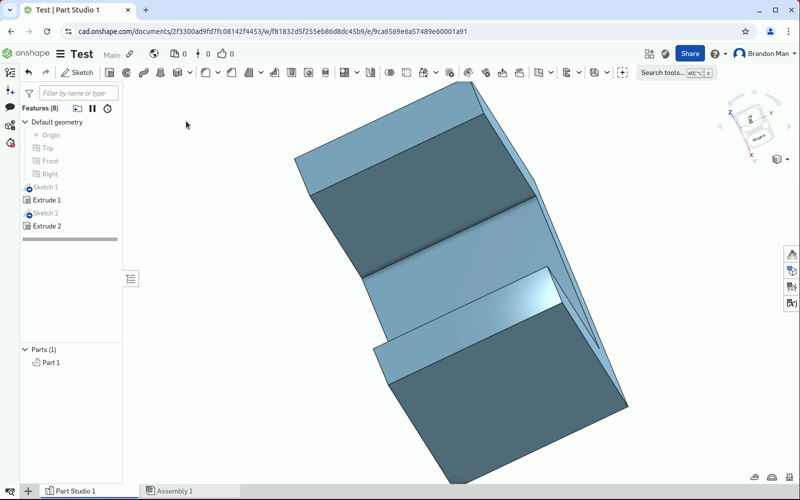
key(up, 2)
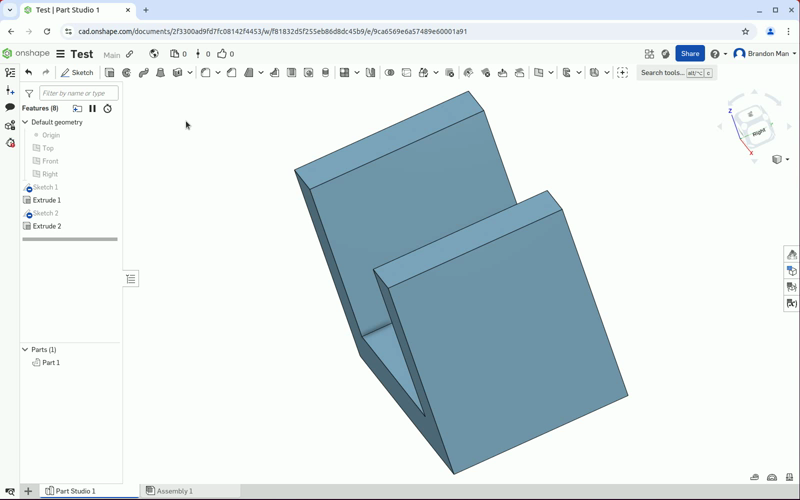
key(right, 2)
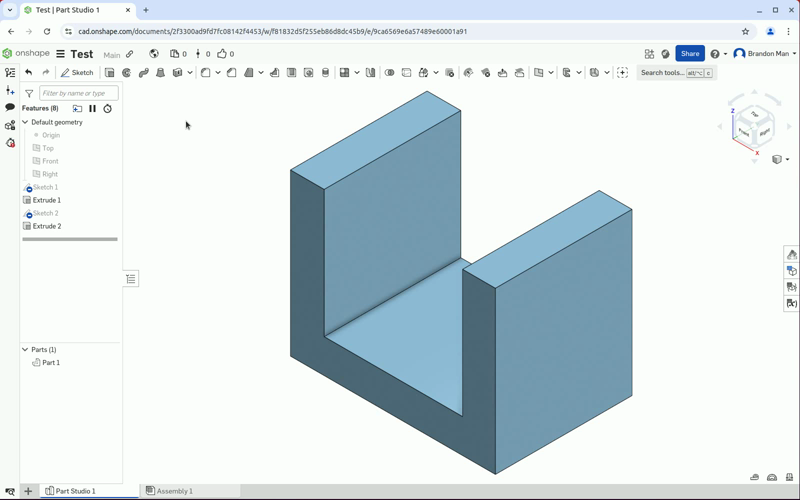
mouse_move(73, 189)
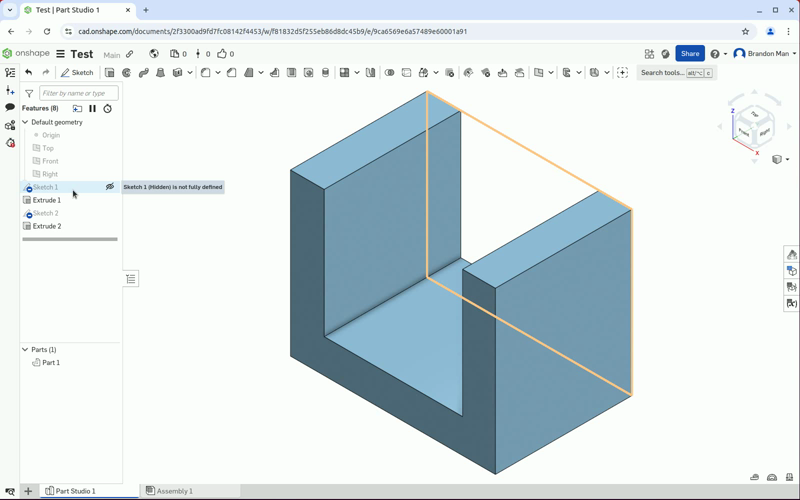
click(73, 189)